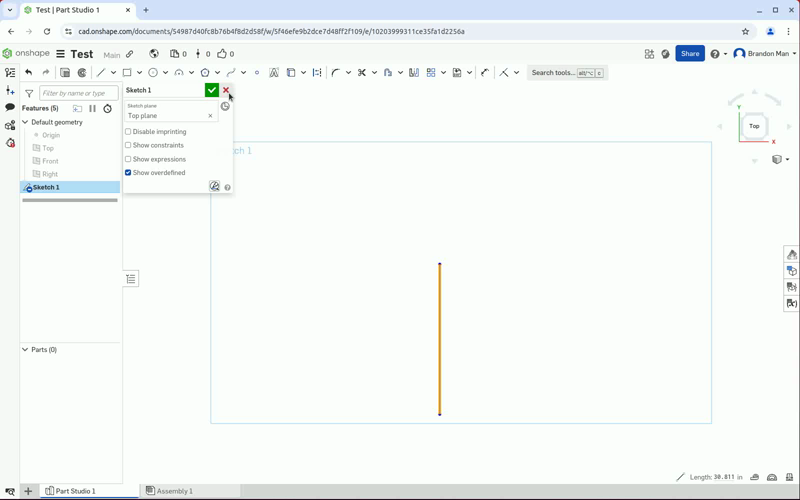
key(shift+h)
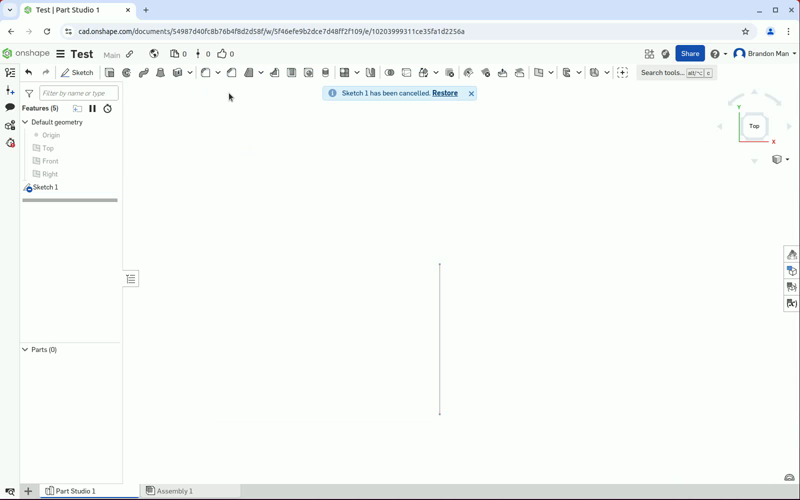
key(shift+s)
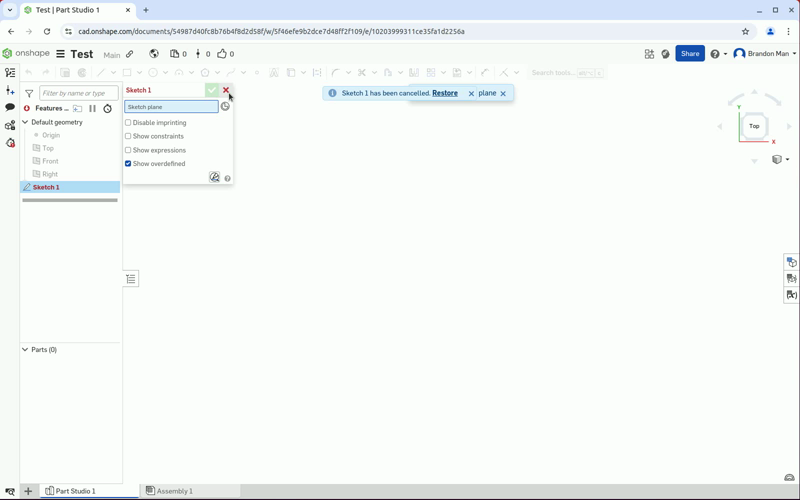
mouse_move(73, 150)
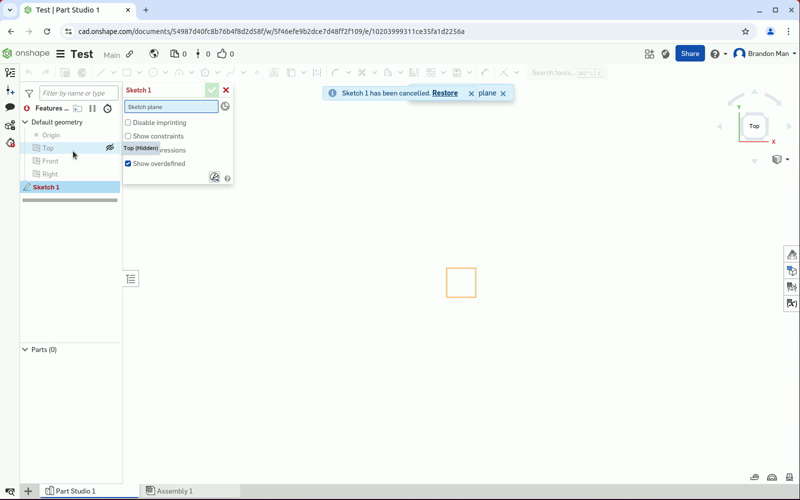
click(73, 150)
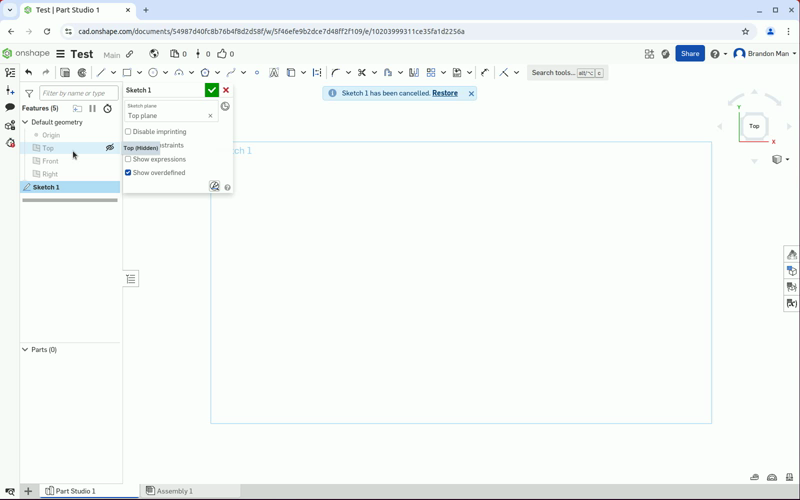
mouse_move(73, 352)
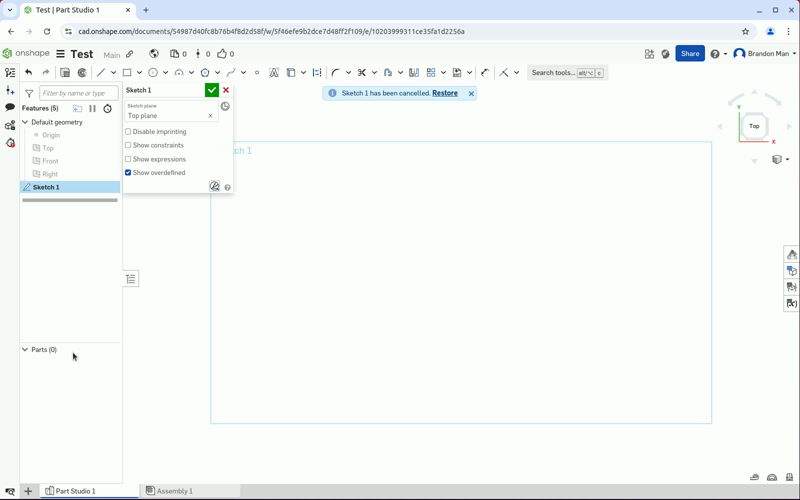
key(y)
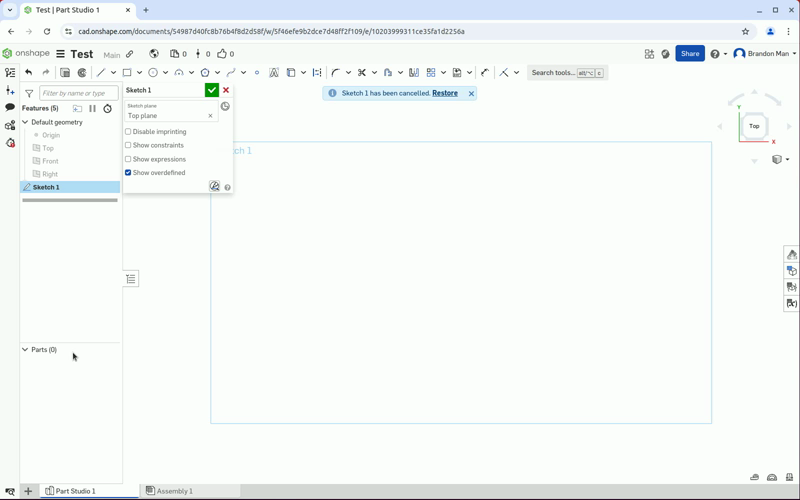
key(l)
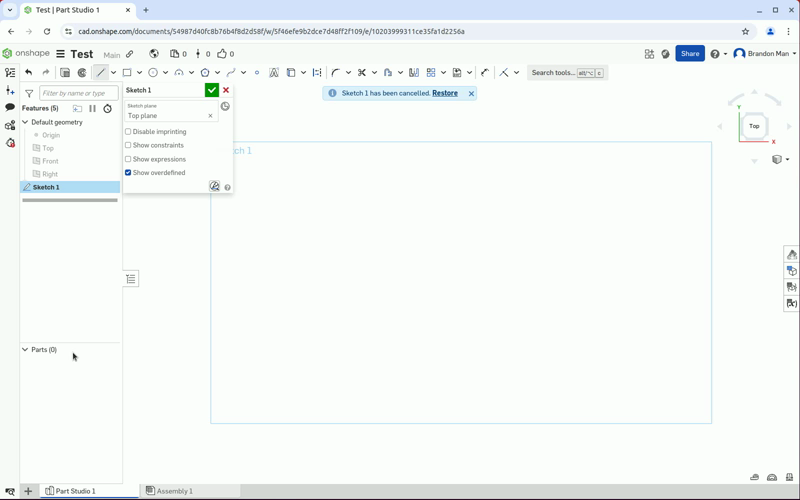
key_down(shift)
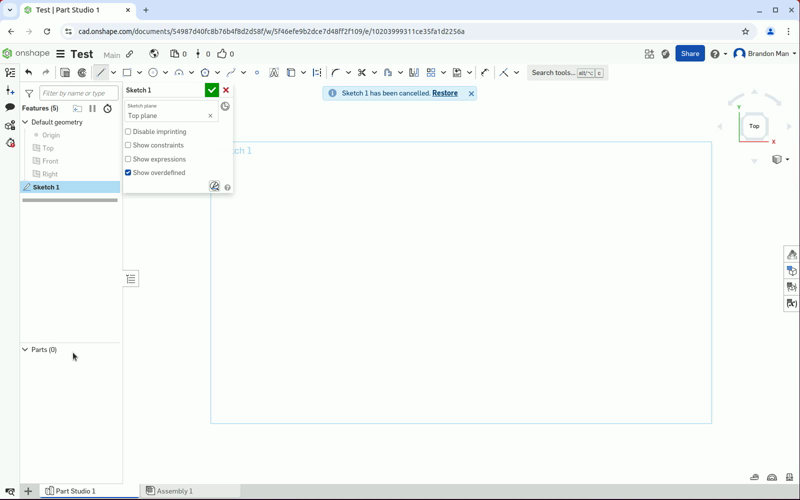
mouse_move(460, 282)
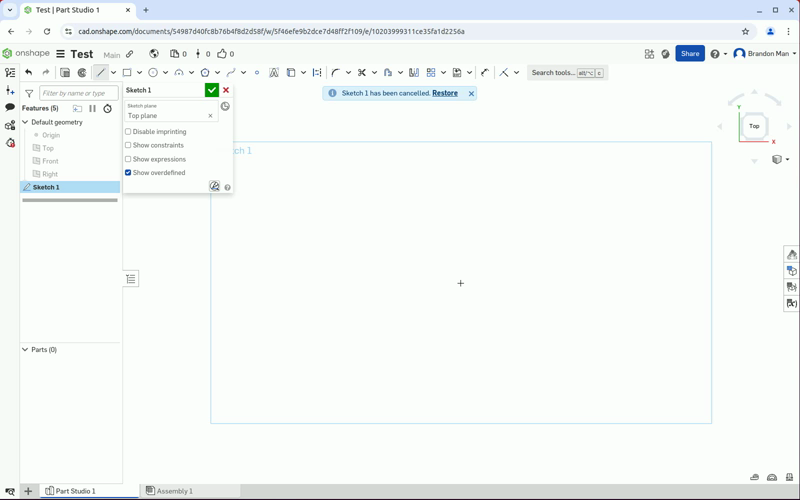
click(460, 282)
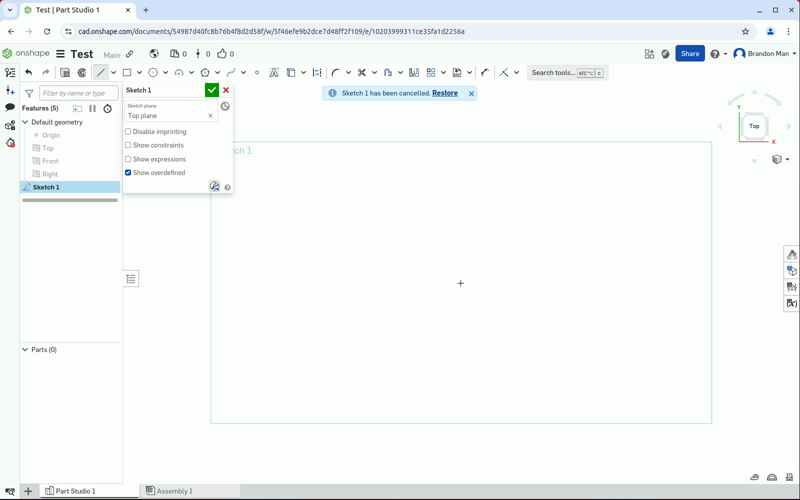
key_up(shift)
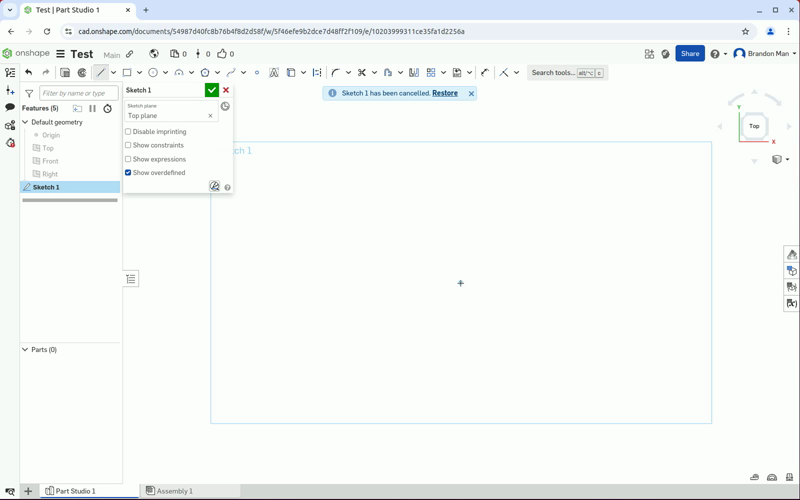
key_down(shift)
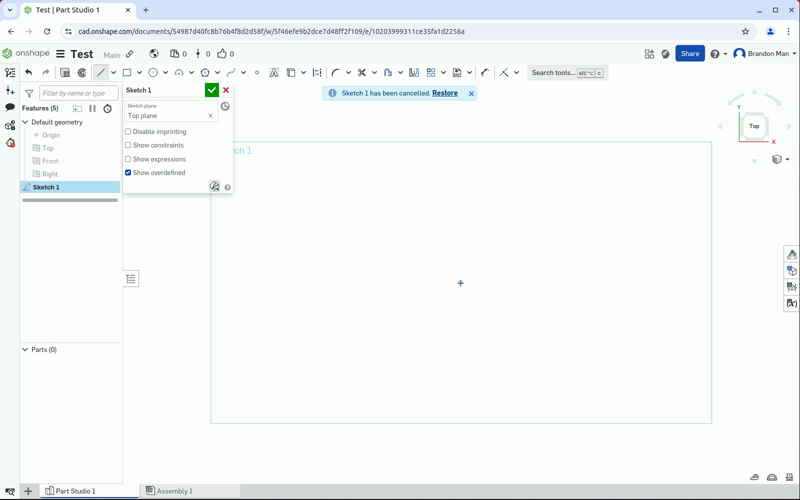
mouse_move(535, 282)
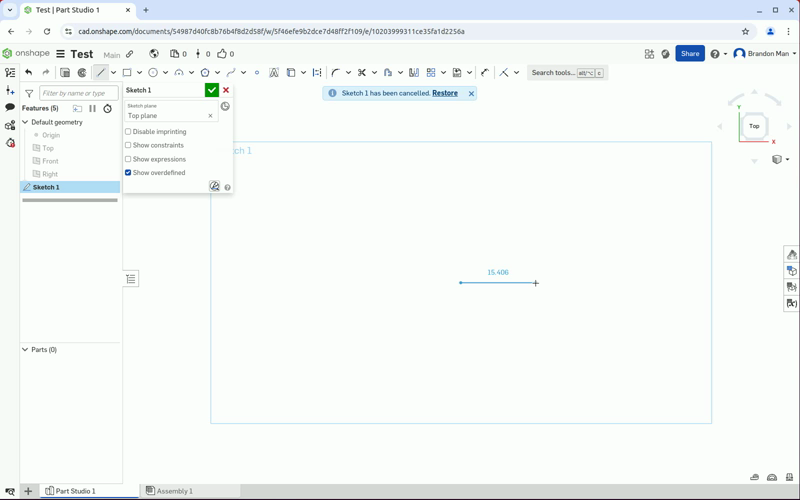
click(535, 282)
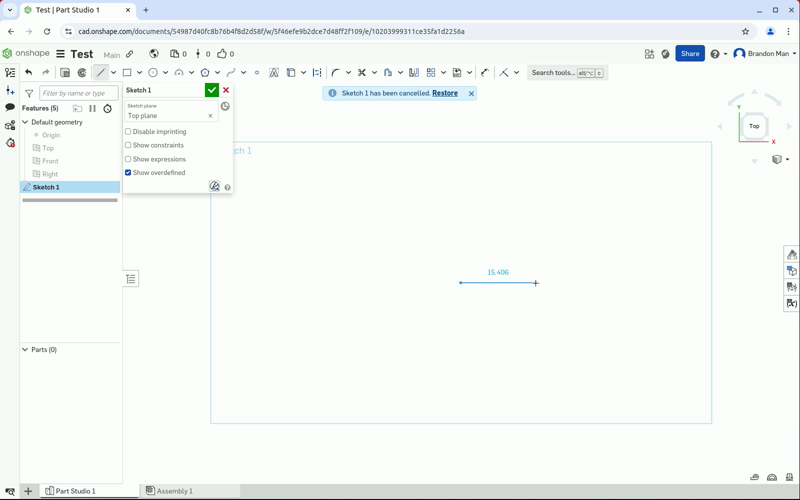
key_up(shift)
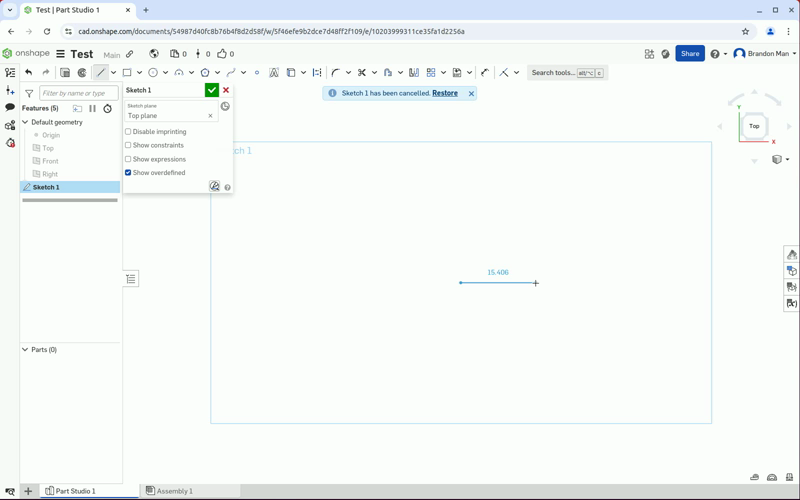
key_down(shift)
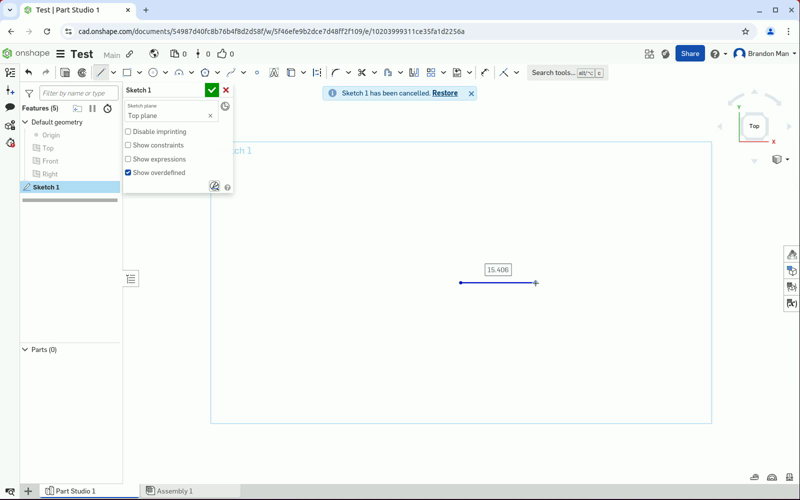
mouse_move(535, 170)
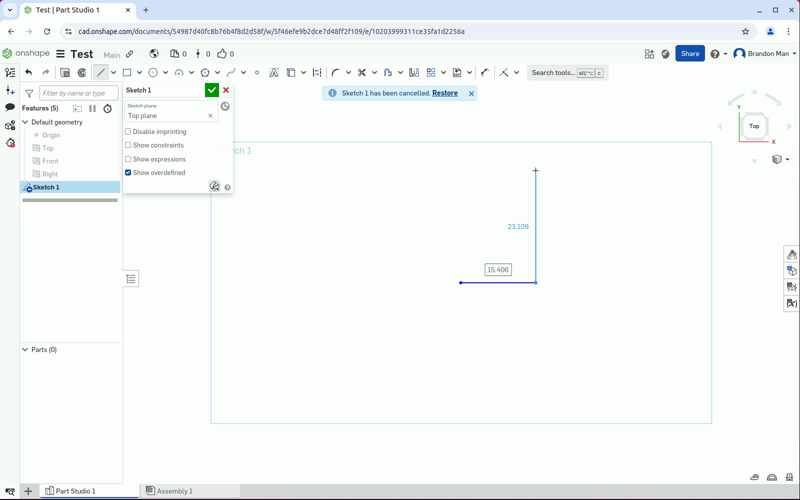
click(535, 170)
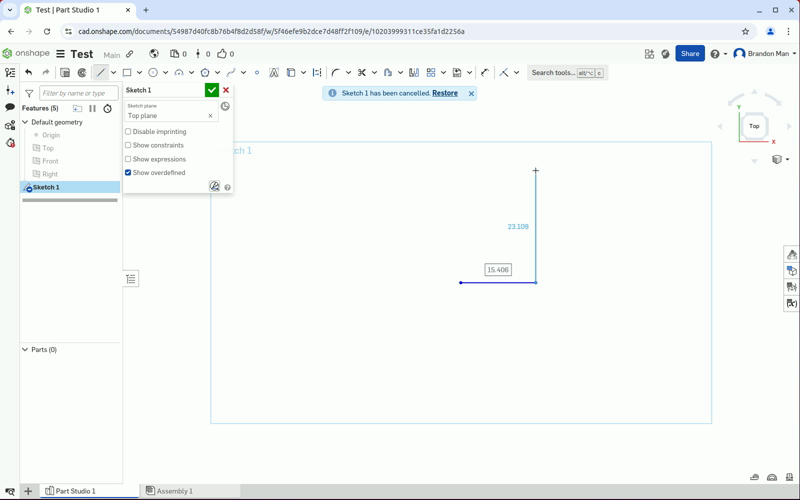
key_up(shift)
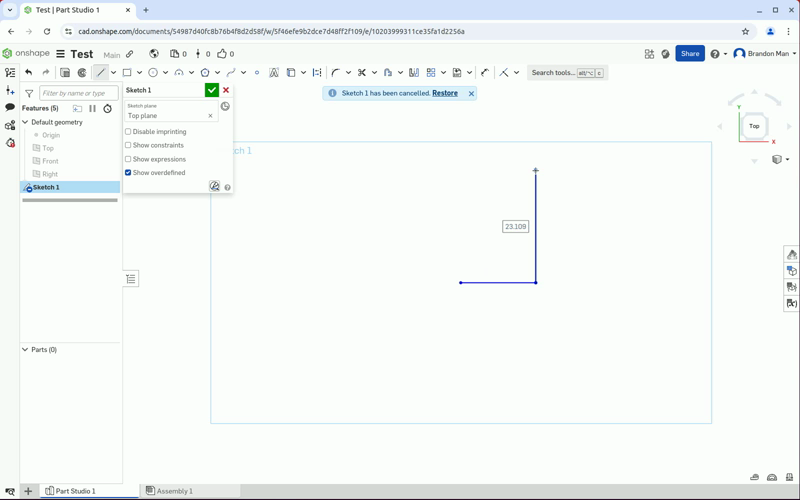
key_down(shift)
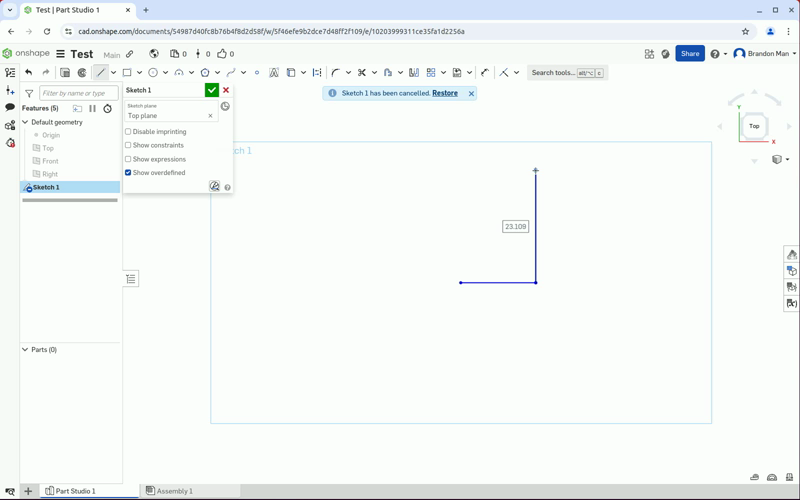
mouse_move(460, 170)
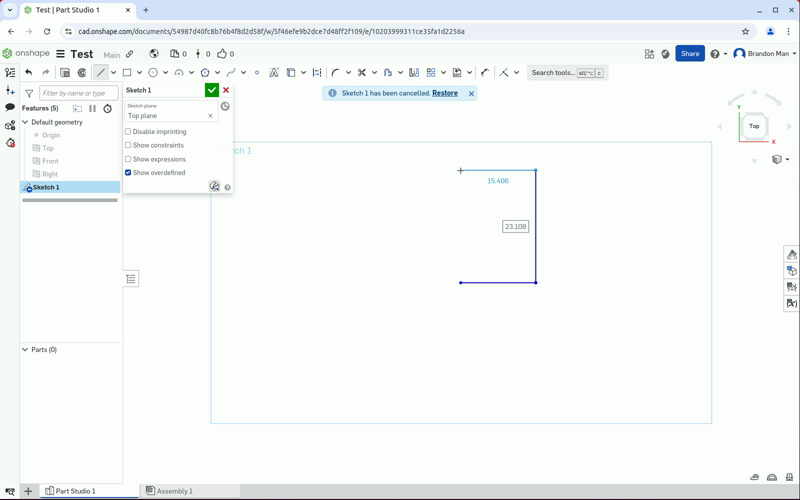
click(460, 170)
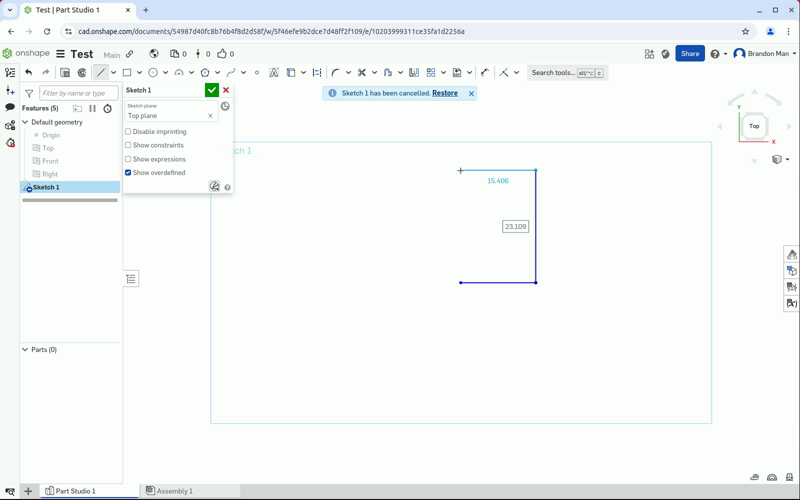
key_up(shift)
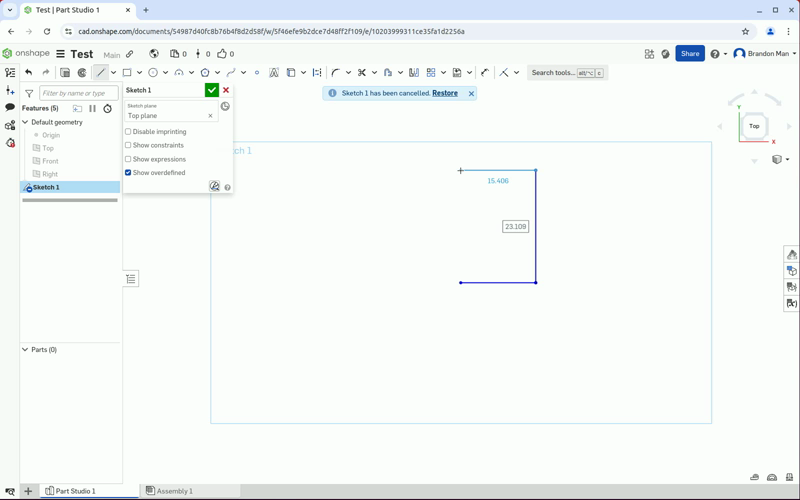
key_down(shift)
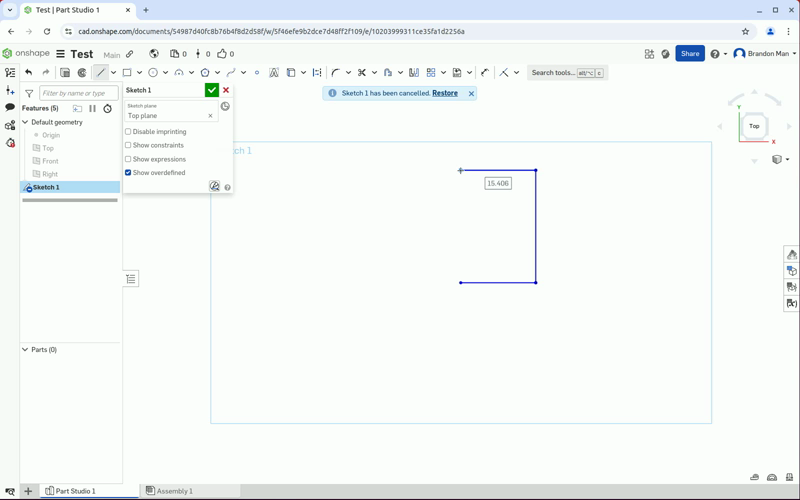
mouse_move(460, 282)
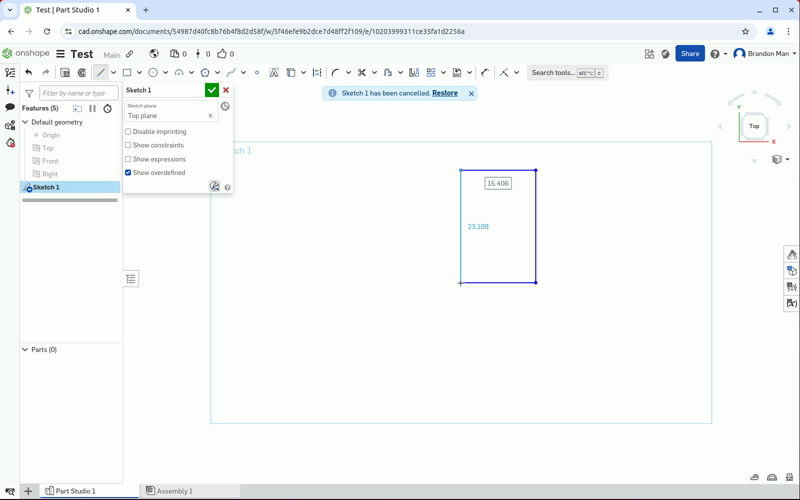
key_up(shift)
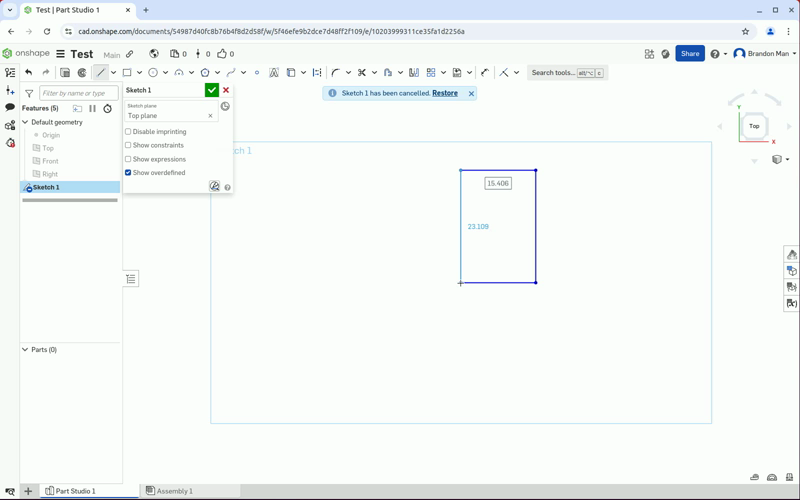
click(460, 282)
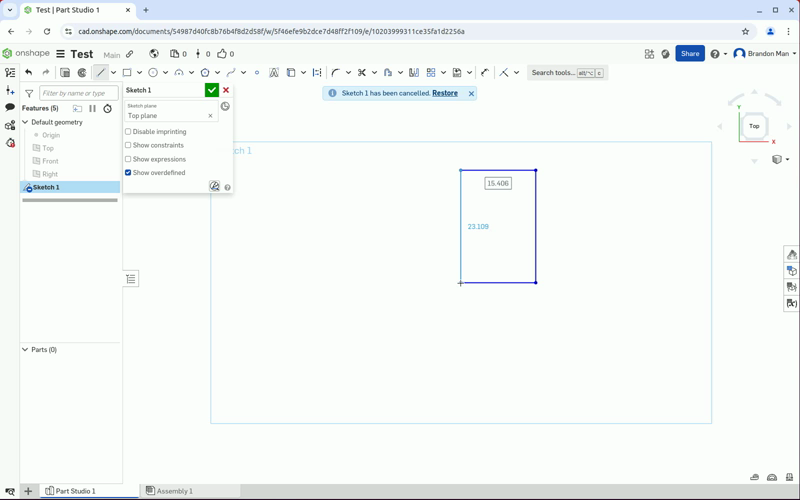
key(esc)
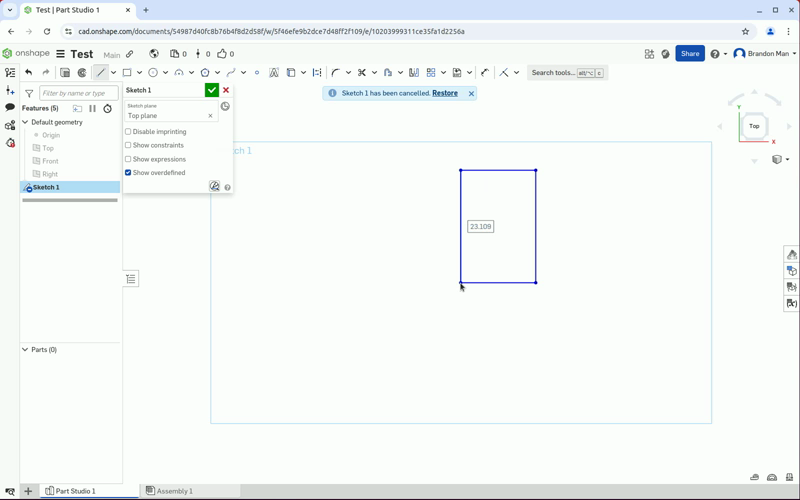
mouse_move(529, 240)
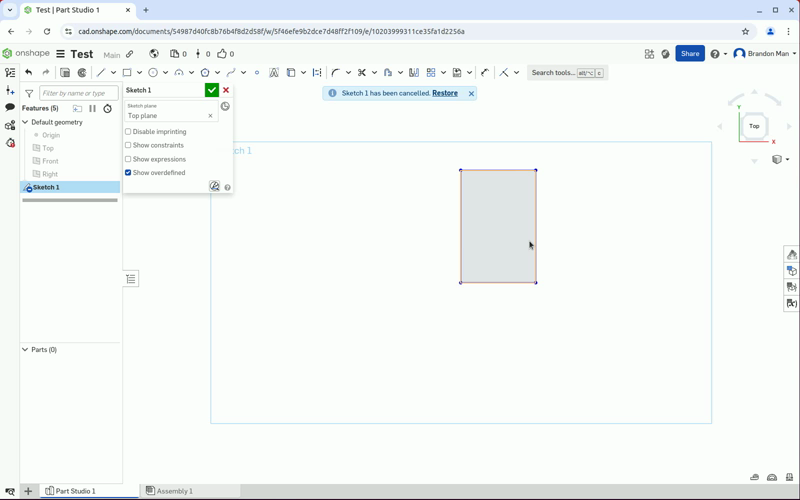
click(529, 240)
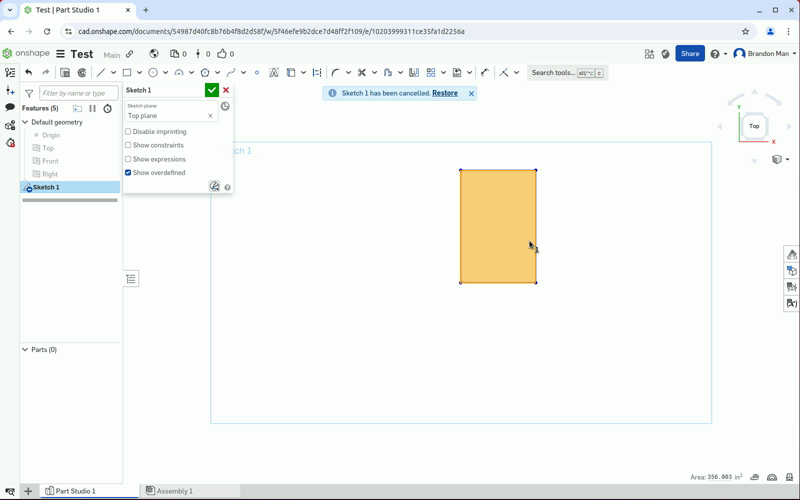
mouse_move(73, 352)
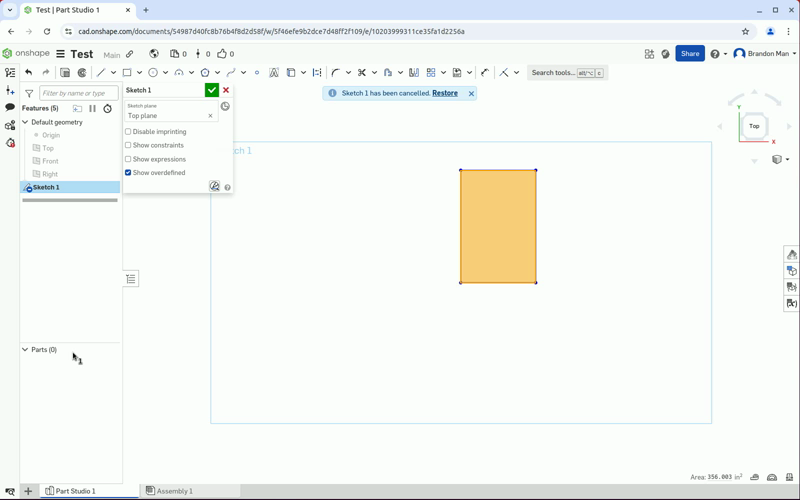
key(shift+y)
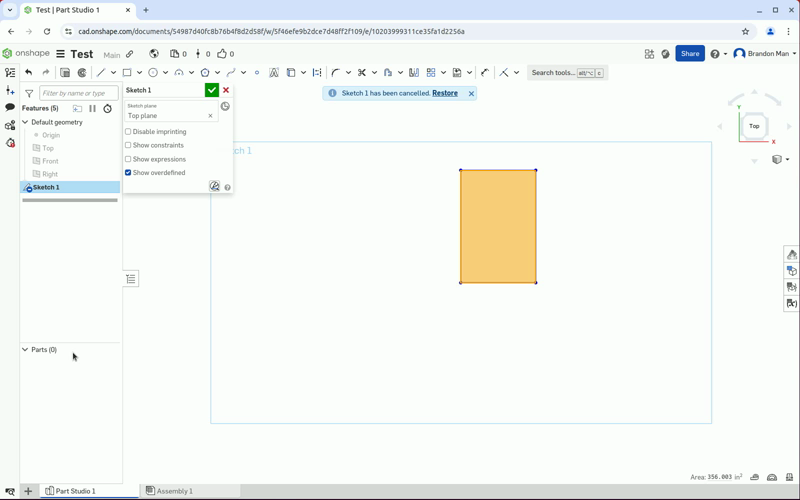
key(shift+e)
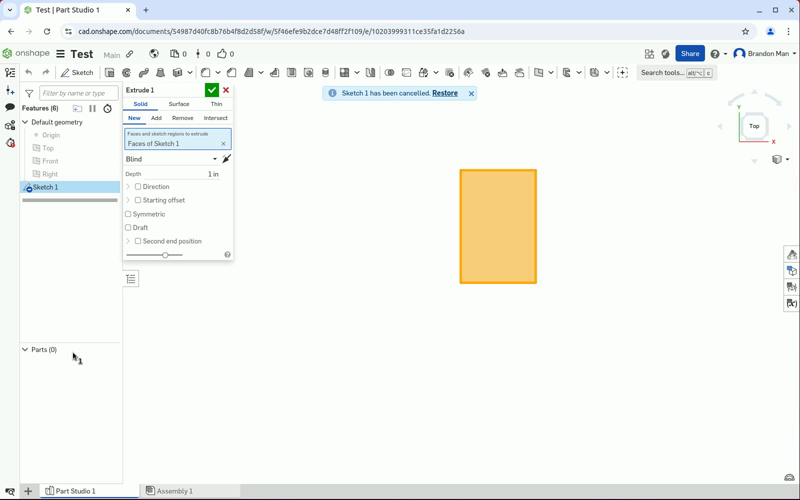
mouse_move(143, 106)
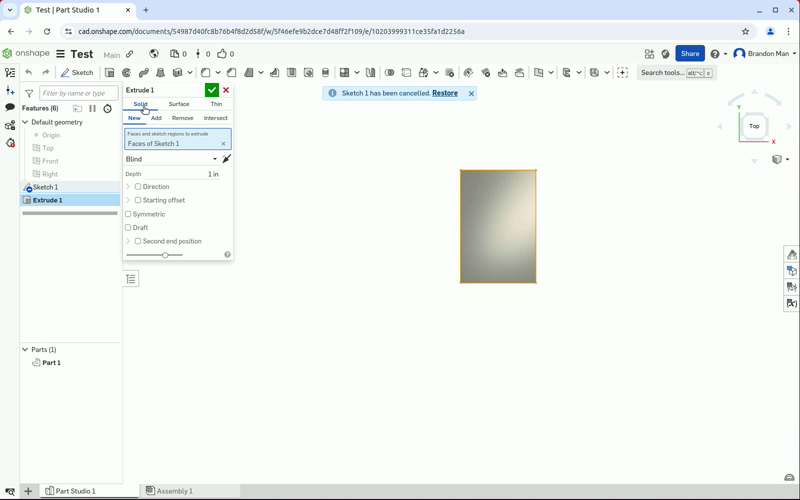
click(143, 106)
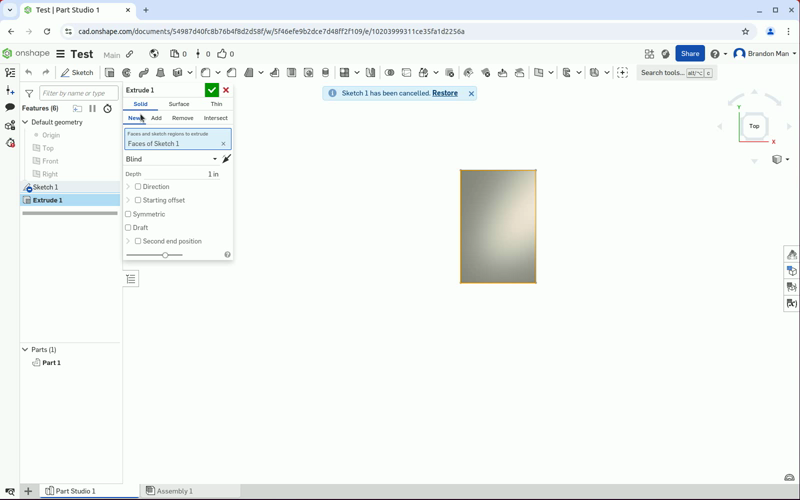
mouse_move(137, 120)
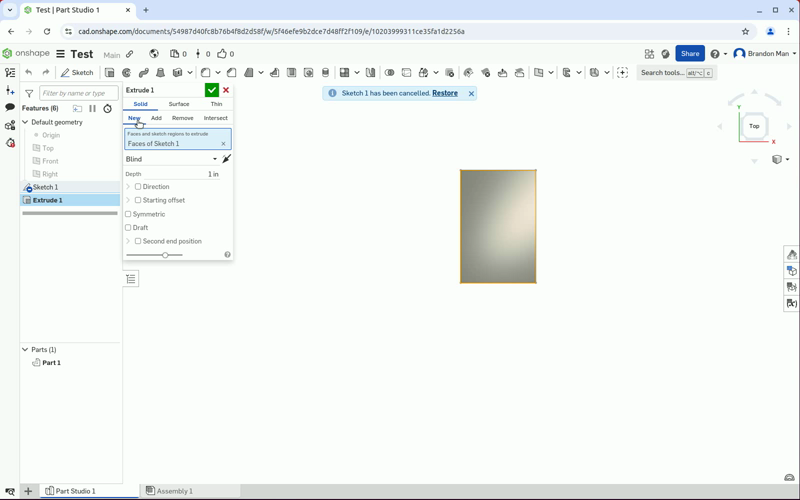
click(137, 120)
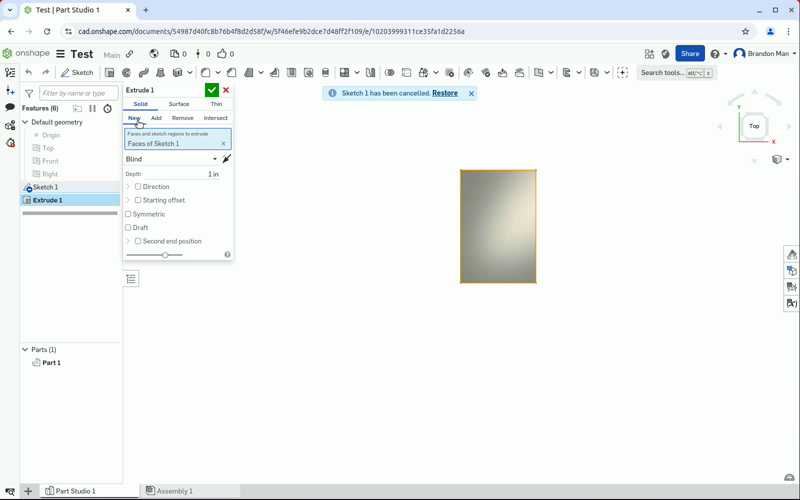
key(tab, 4)
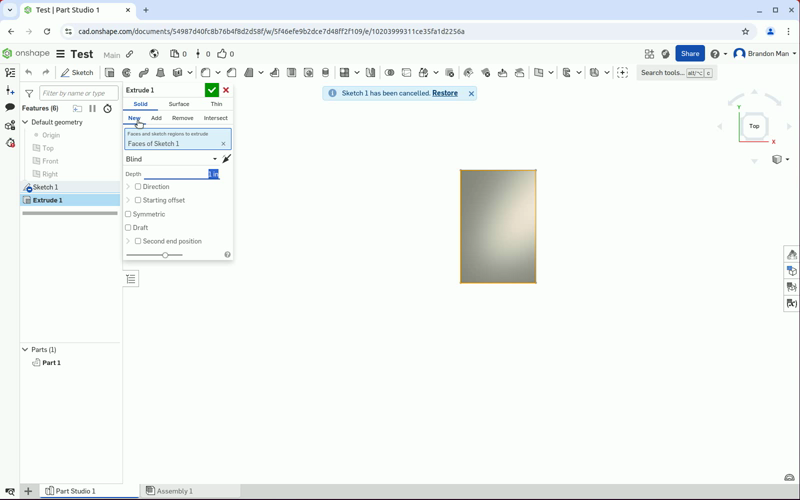
text(9.147)
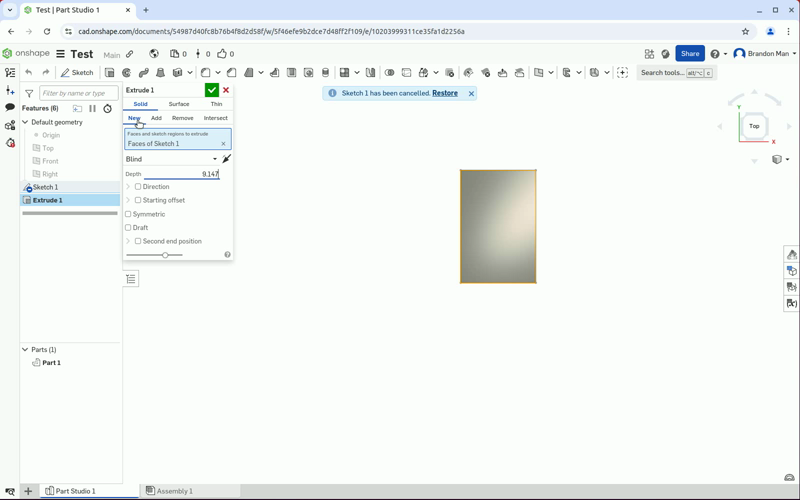
key(enter)
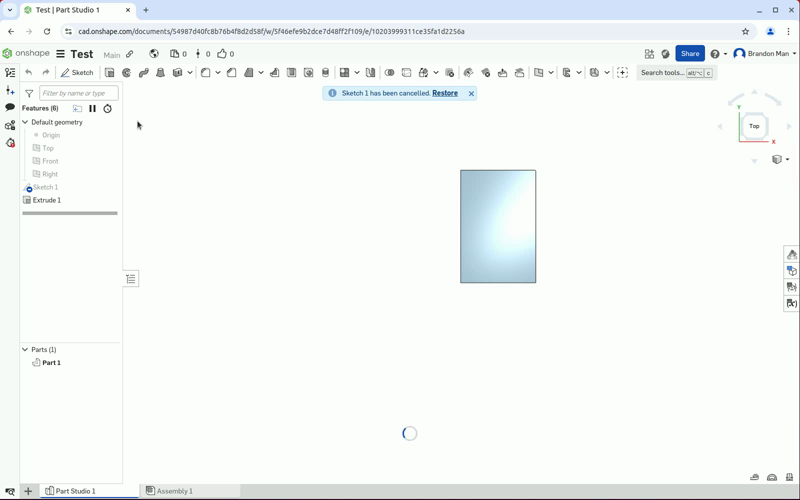
key(shift+h)
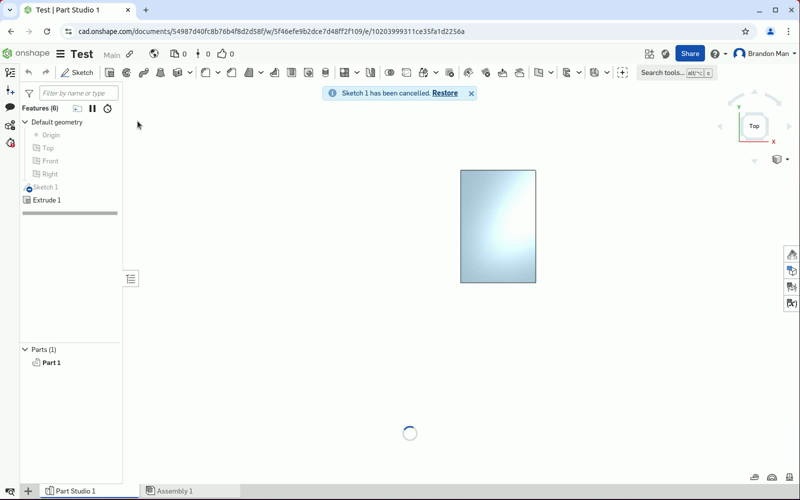
key(shift+h)
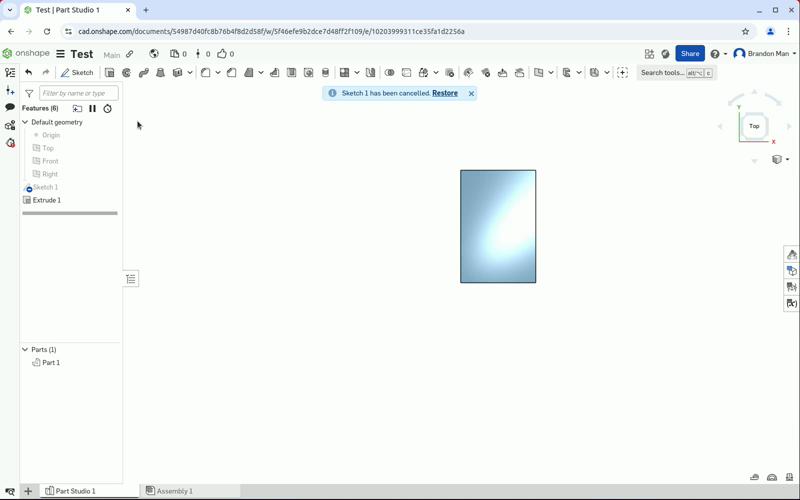
mouse_move(73, 189)
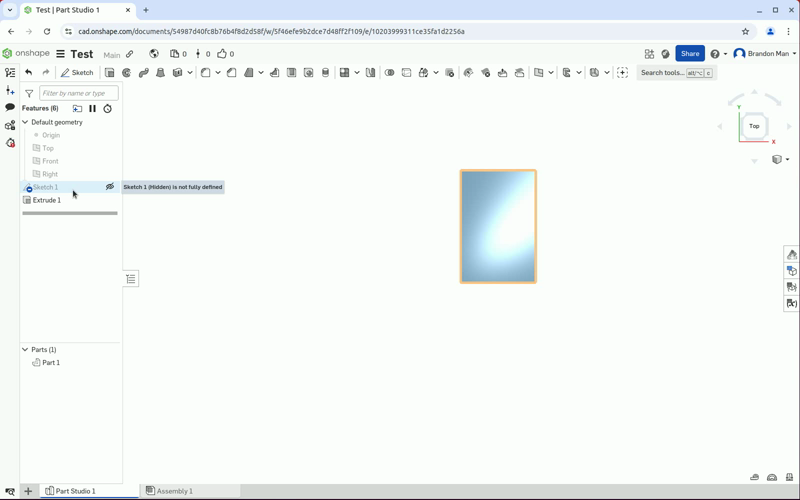
click(73, 189)
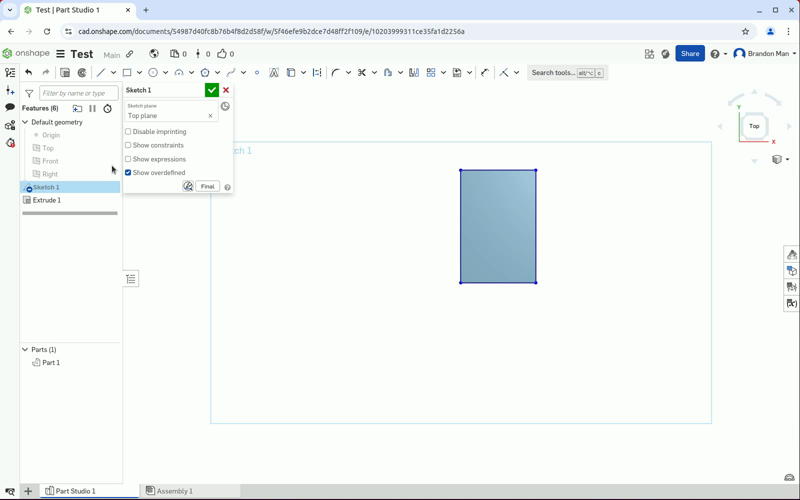
mouse_move(229, 92)
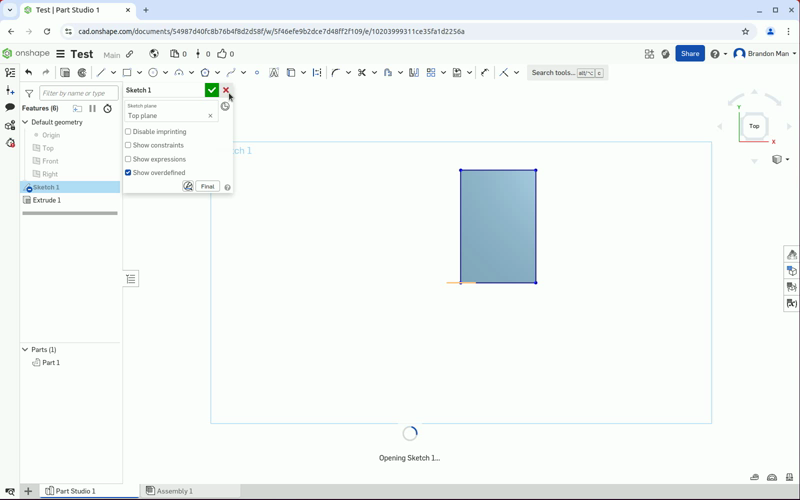
click(229, 92)
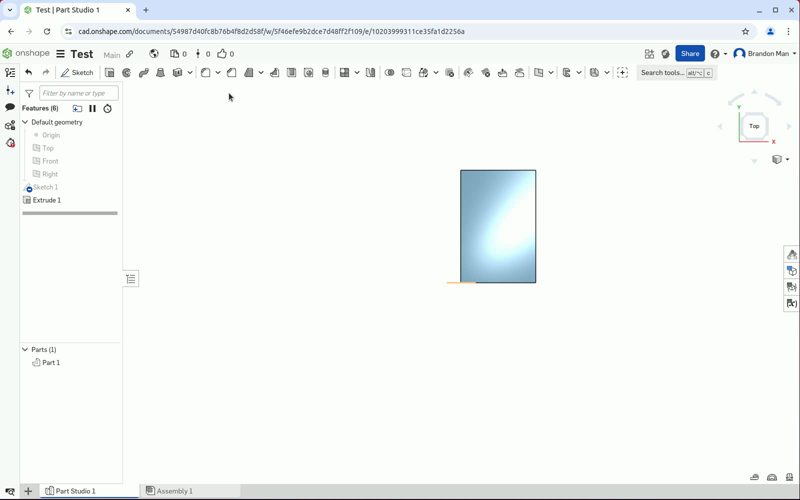
mouse_move(541, 75)
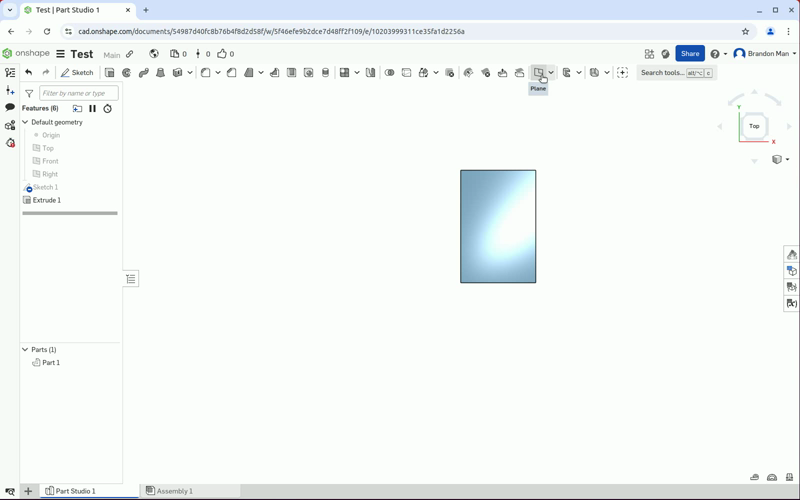
click(541, 75)
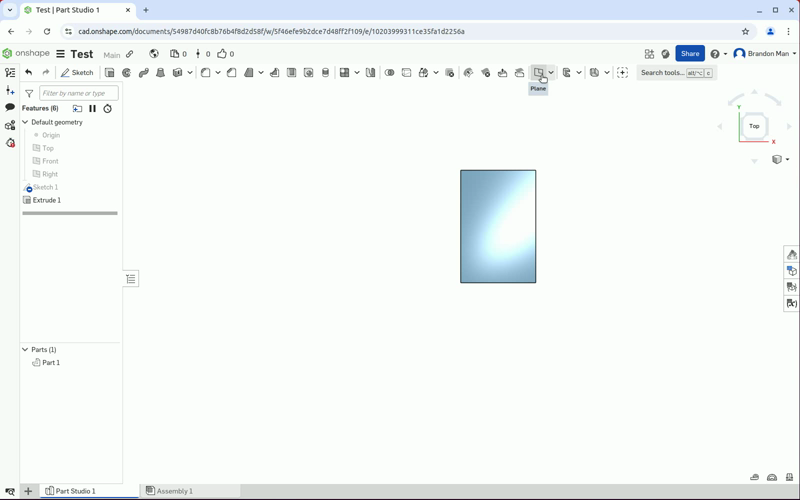
mouse_move(73, 150)
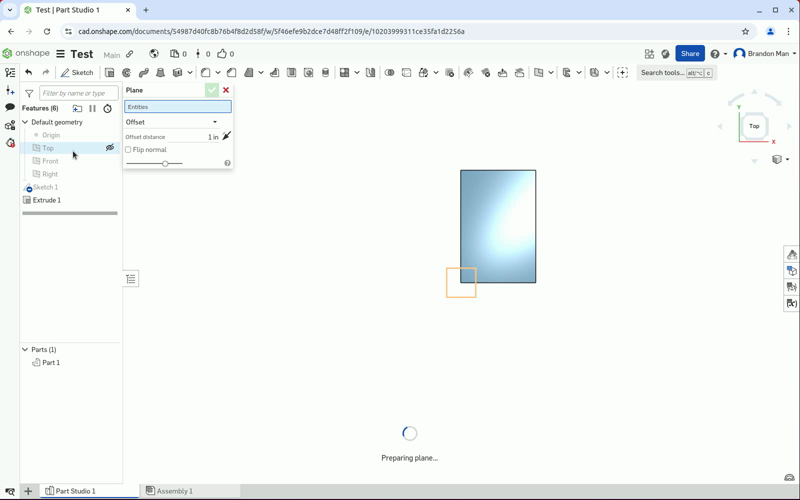
click(73, 150)
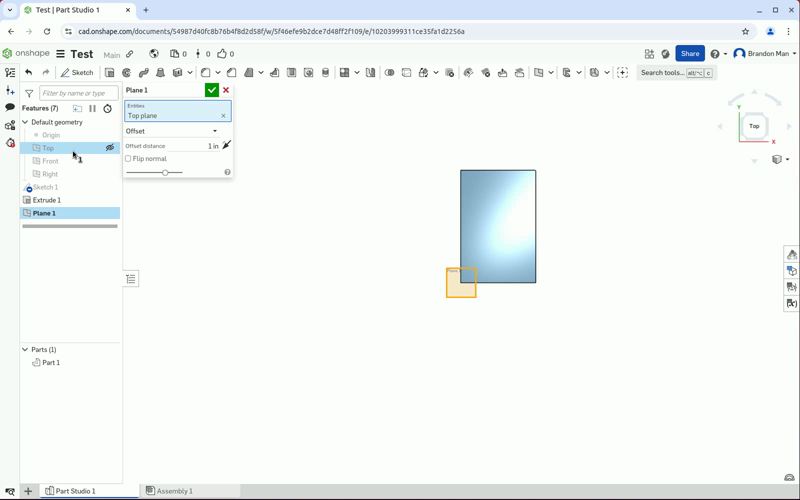
key(tab, 2)
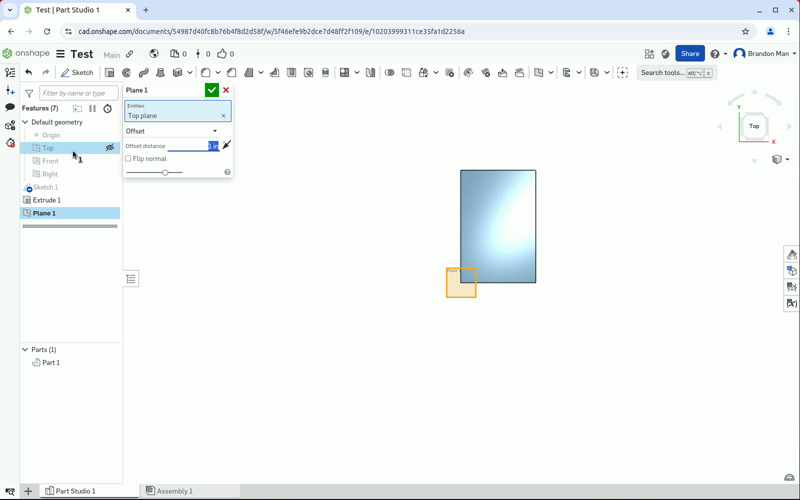
text(9.151)
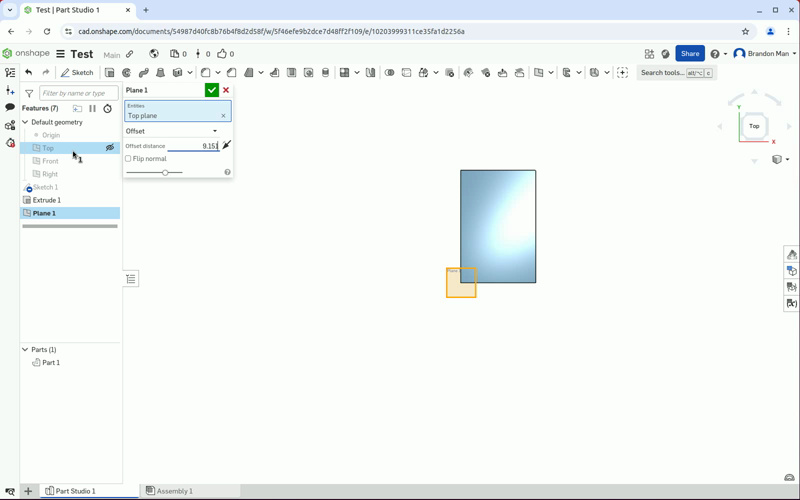
key(enter, 2)
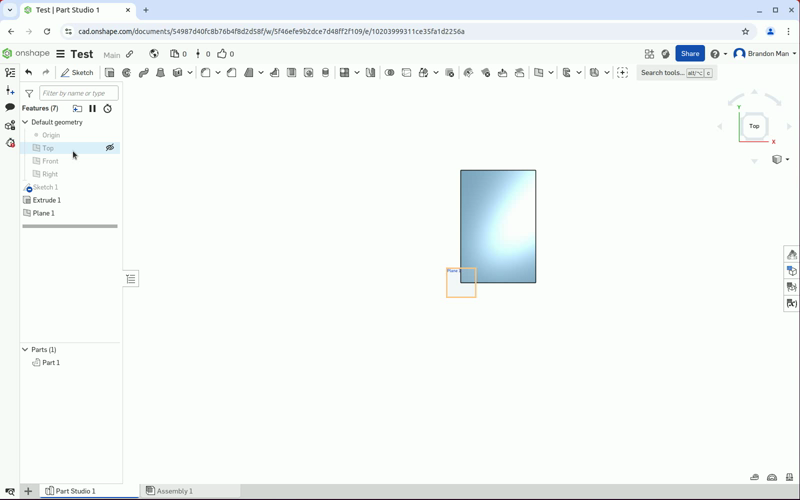
key(shift+s)
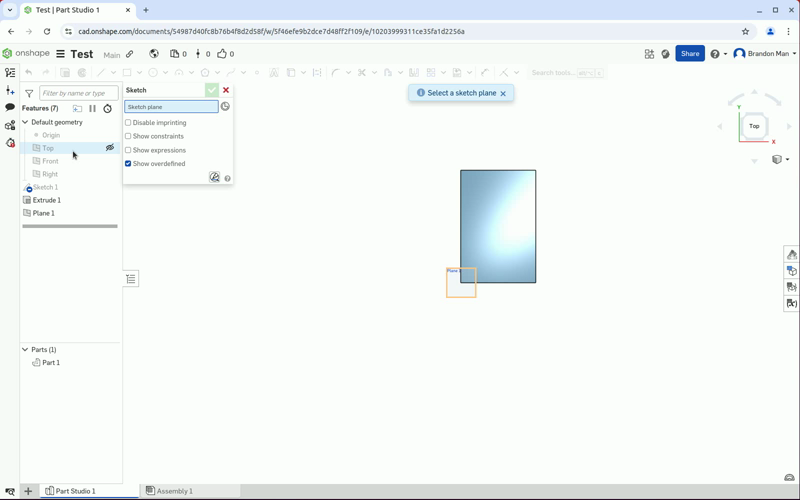
mouse_move(73, 215)
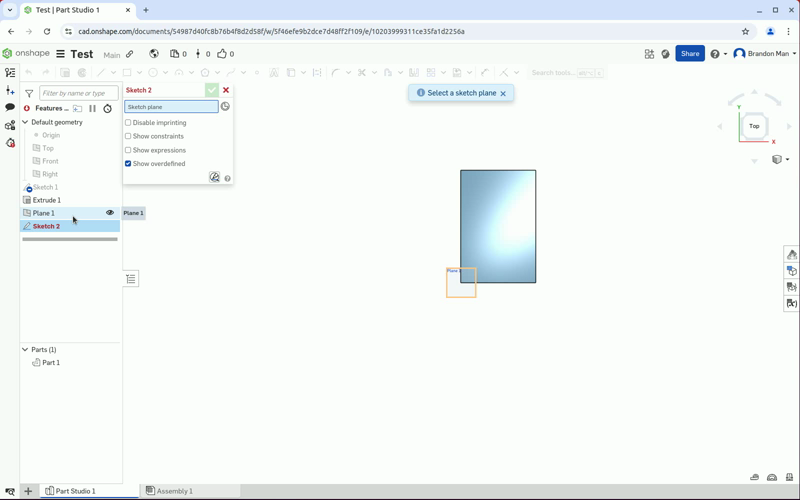
click(73, 215)
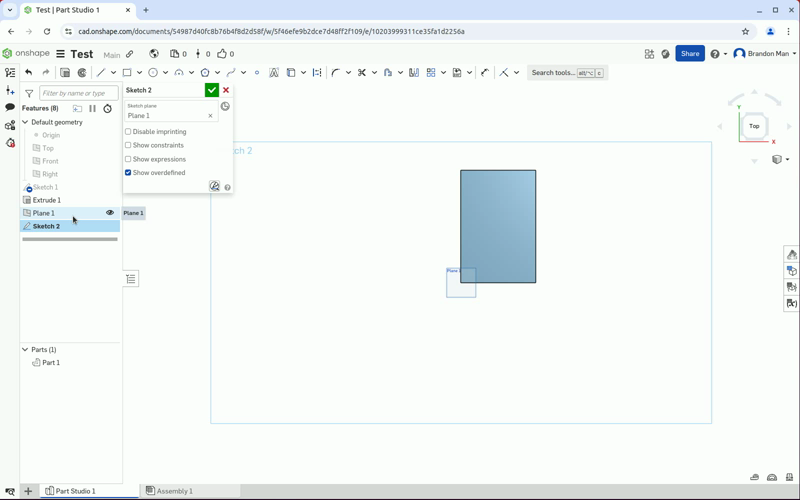
mouse_move(73, 352)
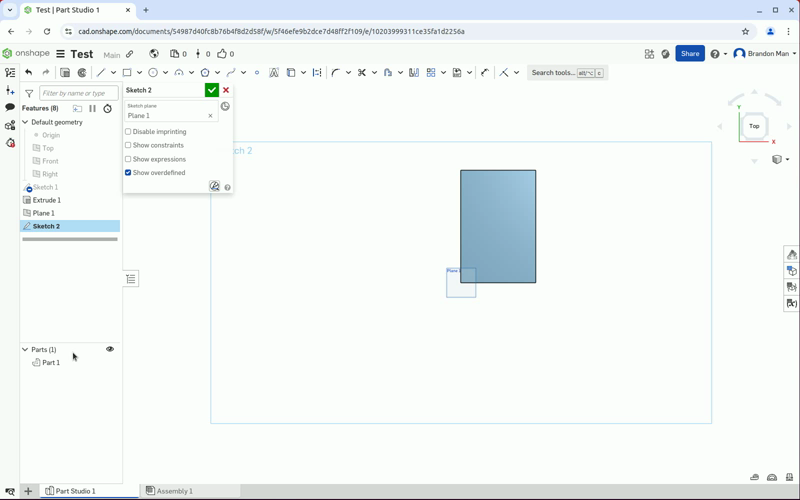
key(y)
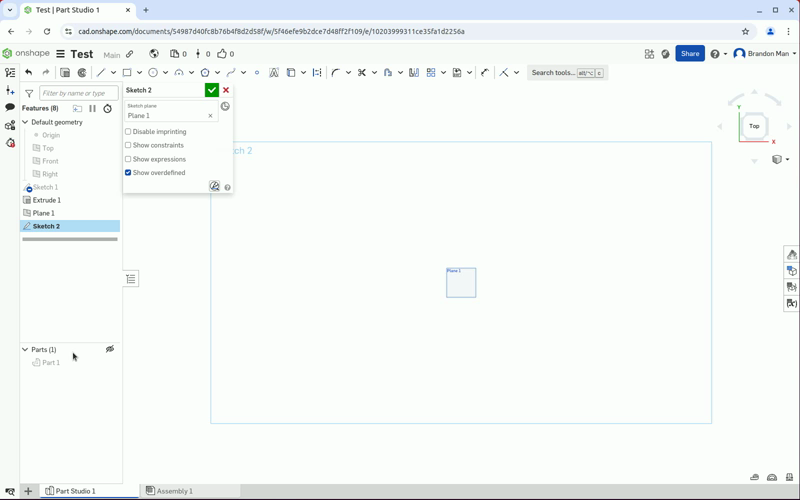
key(l)
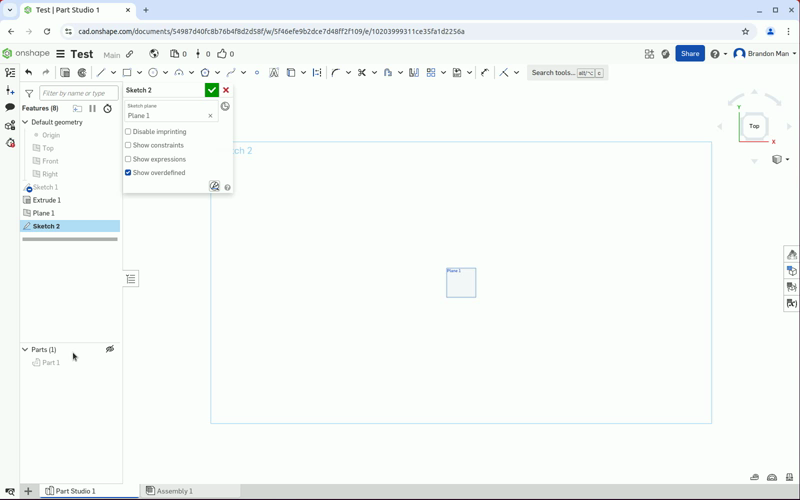
key_down(shift)
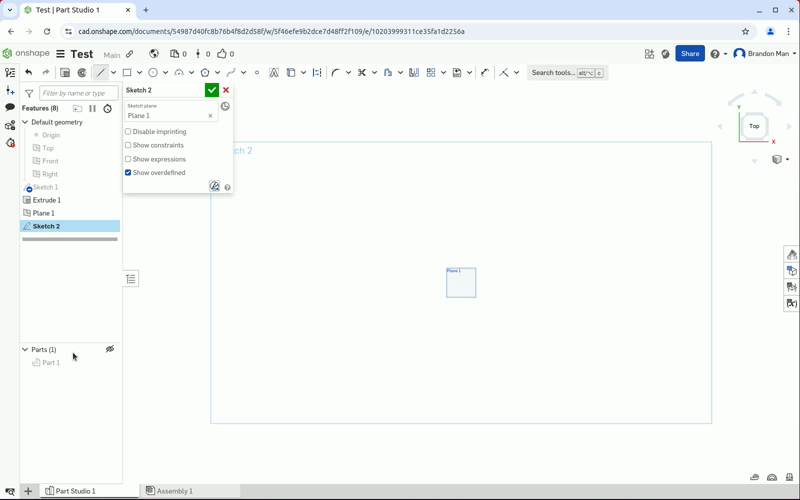
mouse_move(460, 282)
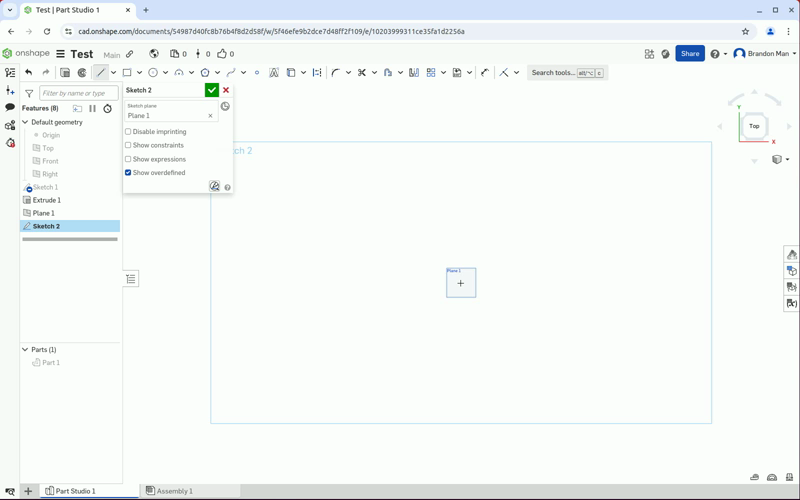
click(460, 282)
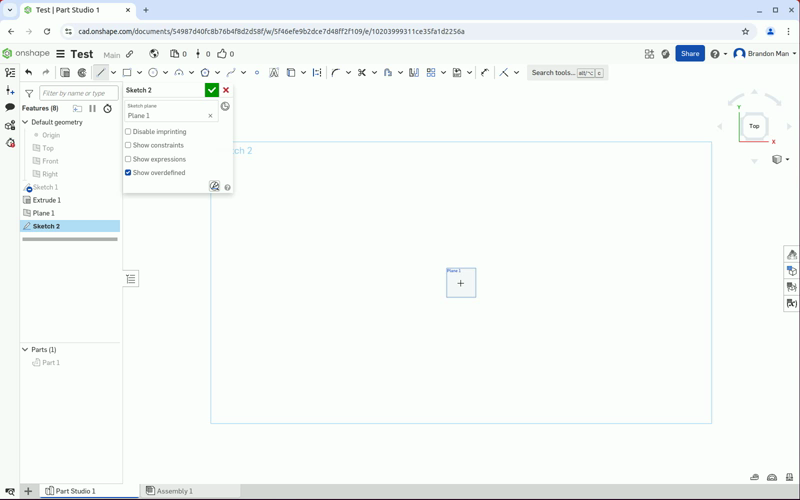
key_up(shift)
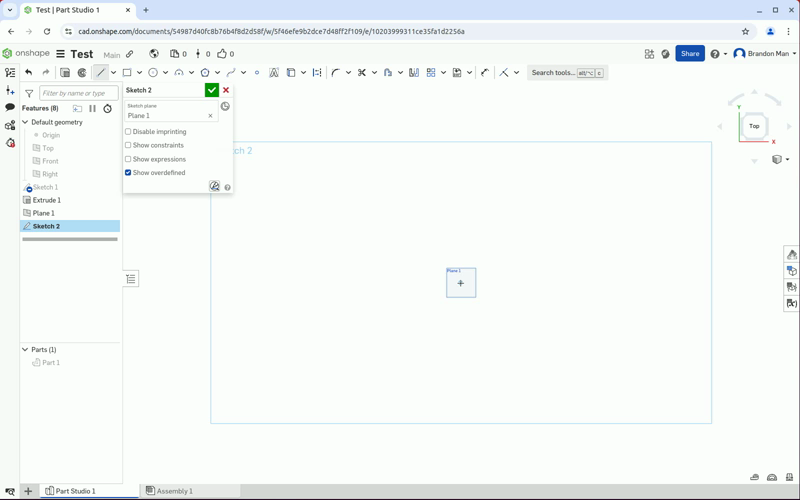
key_down(shift)
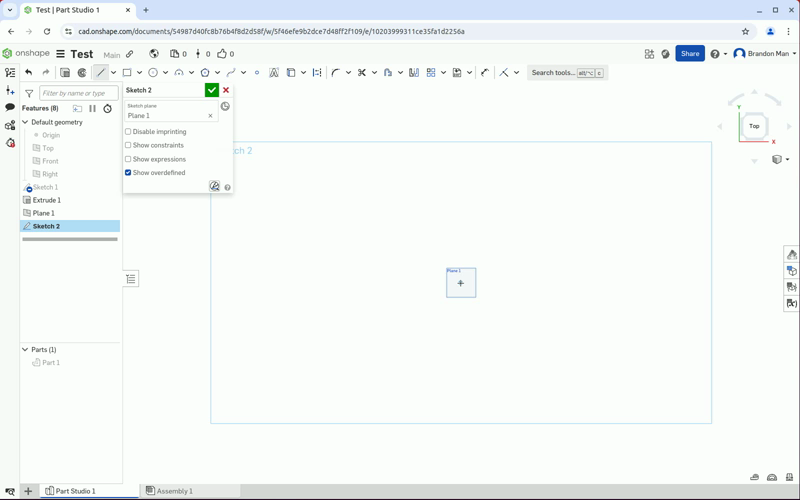
mouse_move(490, 282)
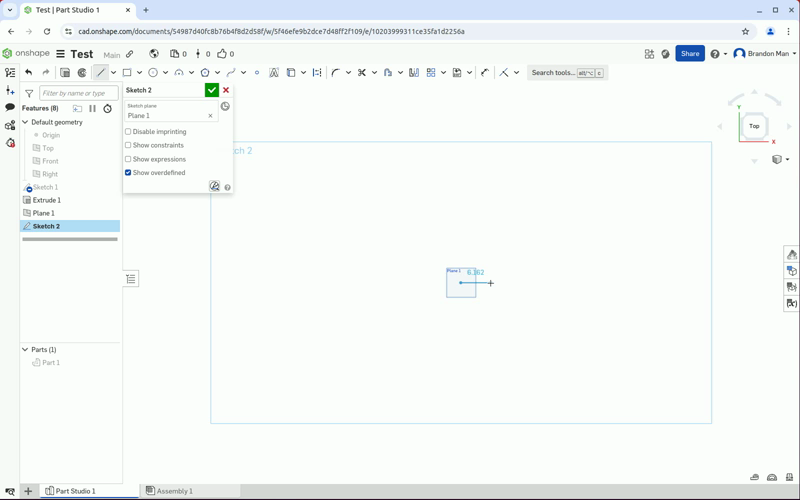
mouse_move(483, 282)
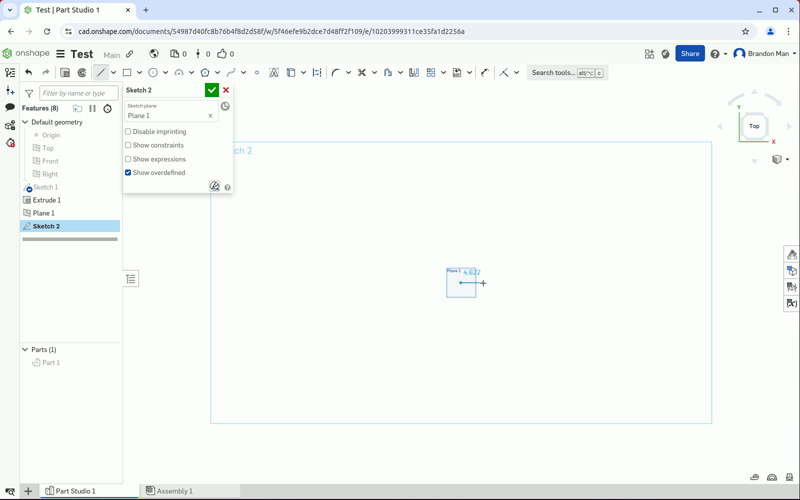
click(483, 282)
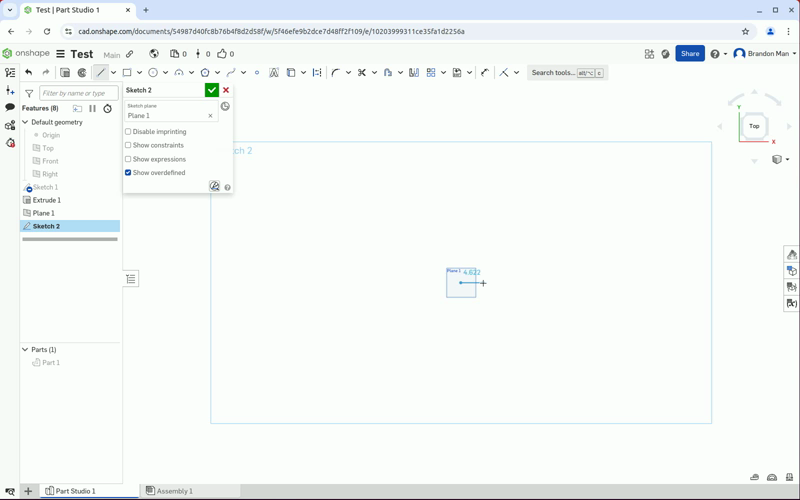
key_up(shift)
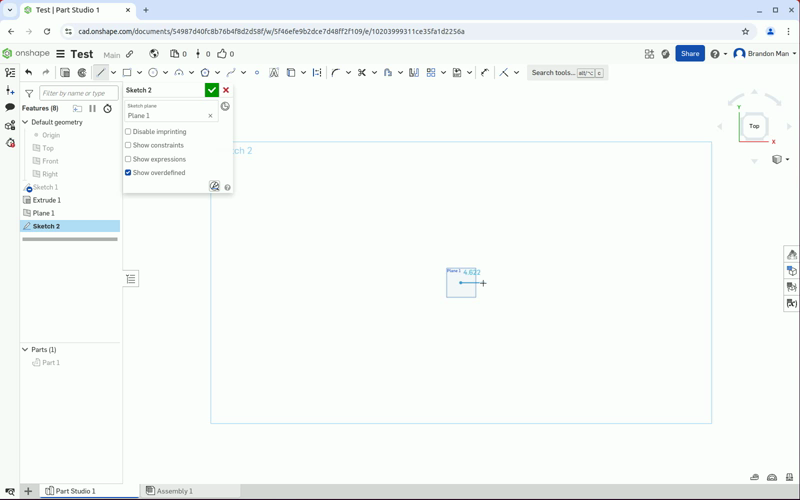
key_down(shift)
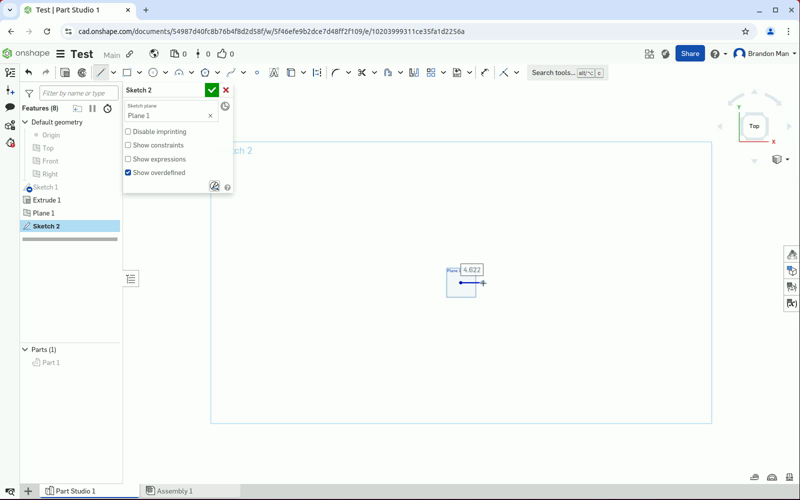
mouse_move(483, 170)
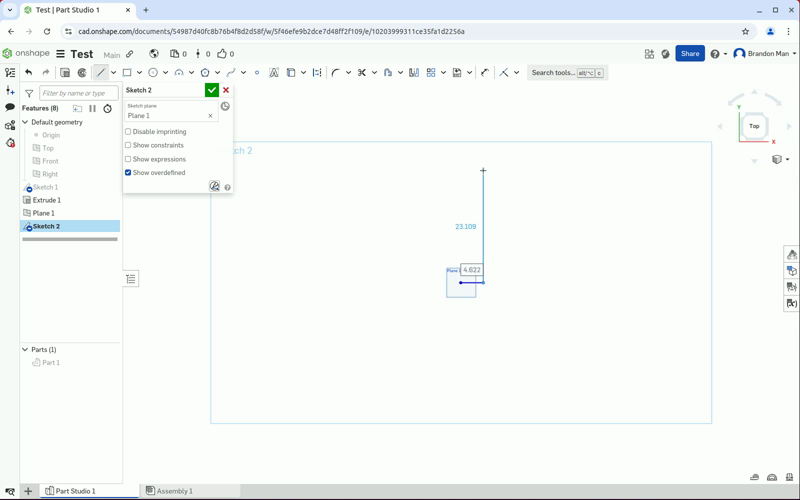
click(483, 170)
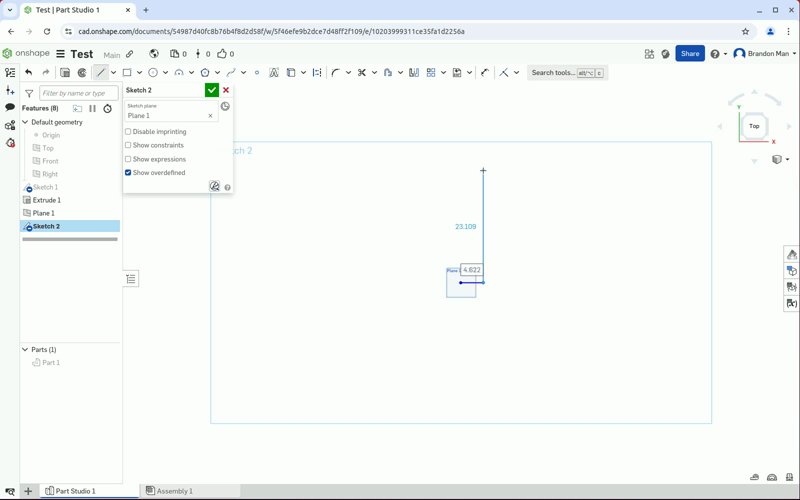
key_up(shift)
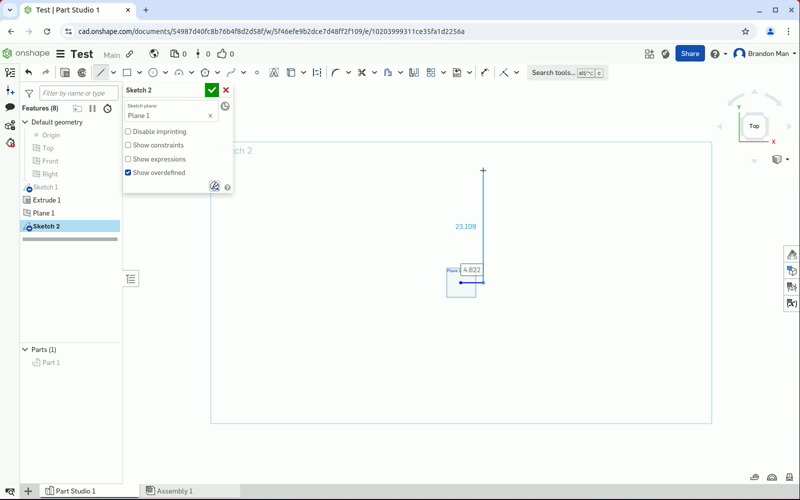
key_down(shift)
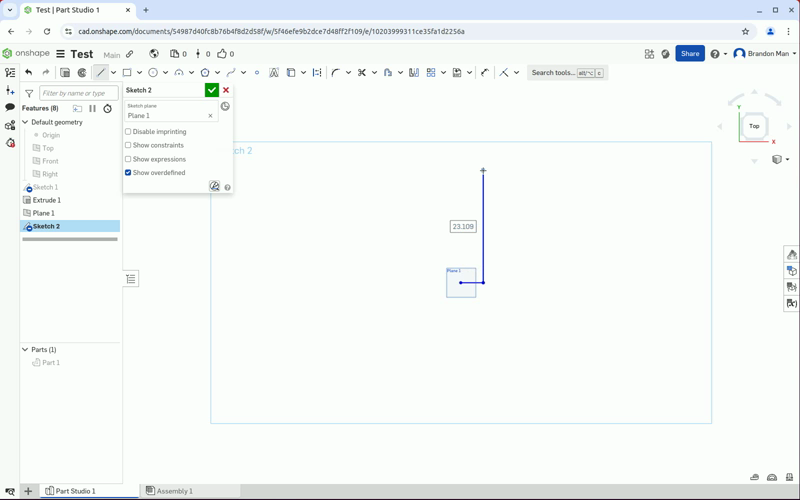
mouse_move(513, 170)
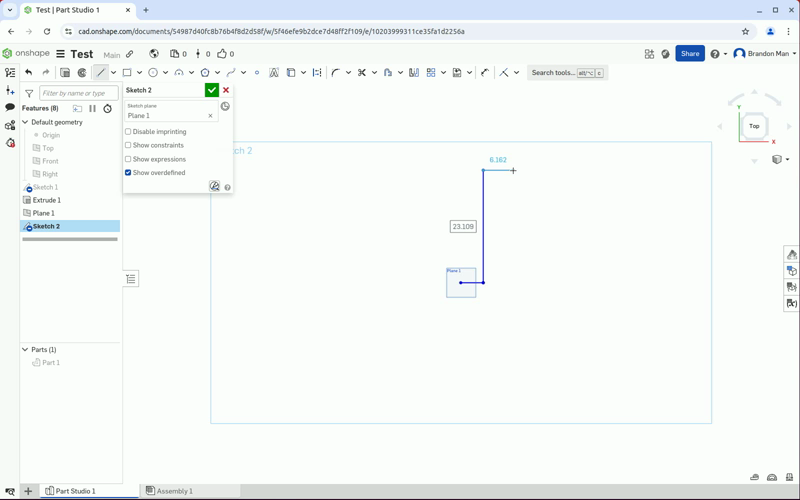
mouse_move(460, 170)
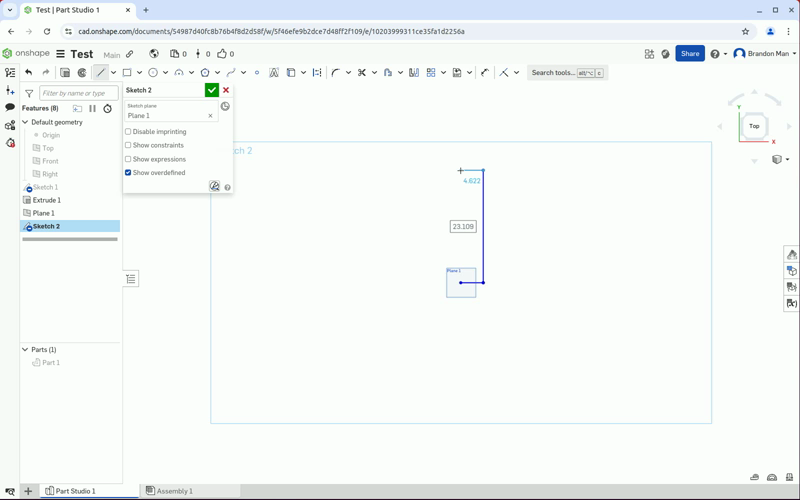
click(460, 170)
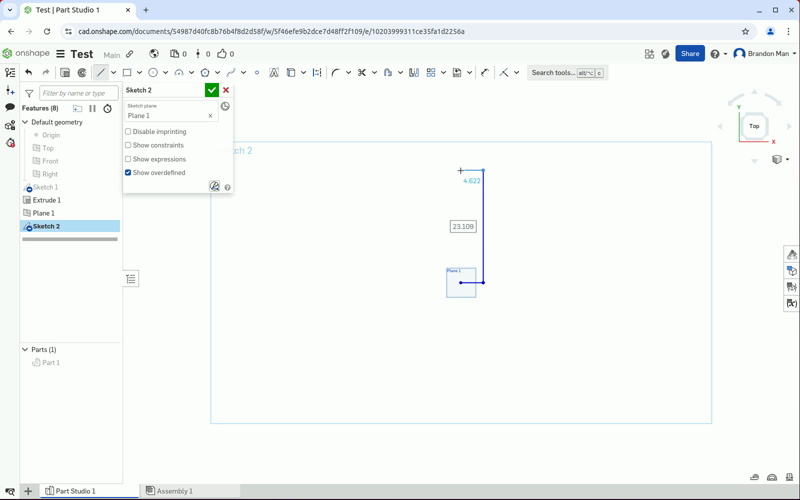
key_up(shift)
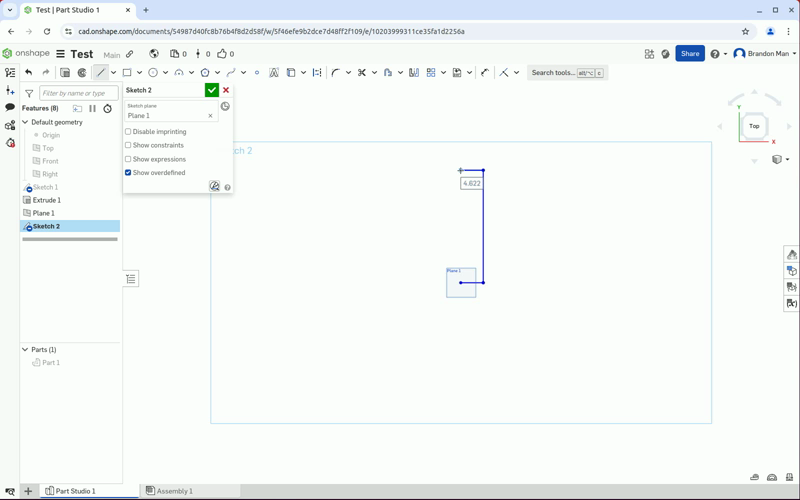
key_down(shift)
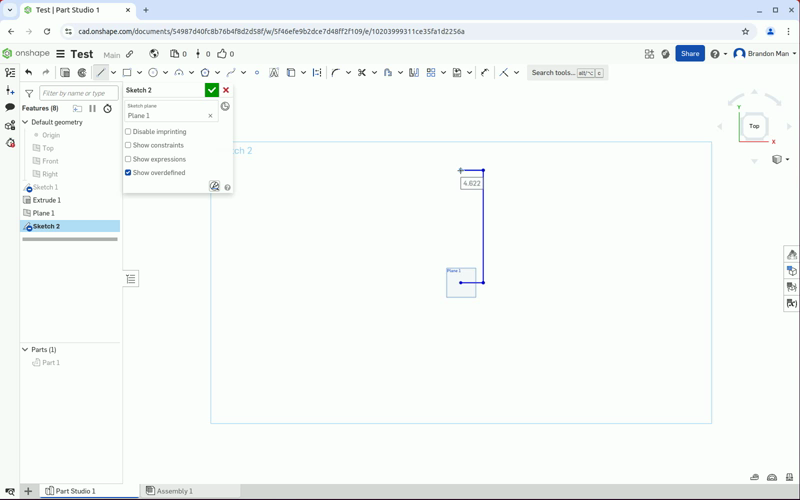
mouse_move(460, 282)
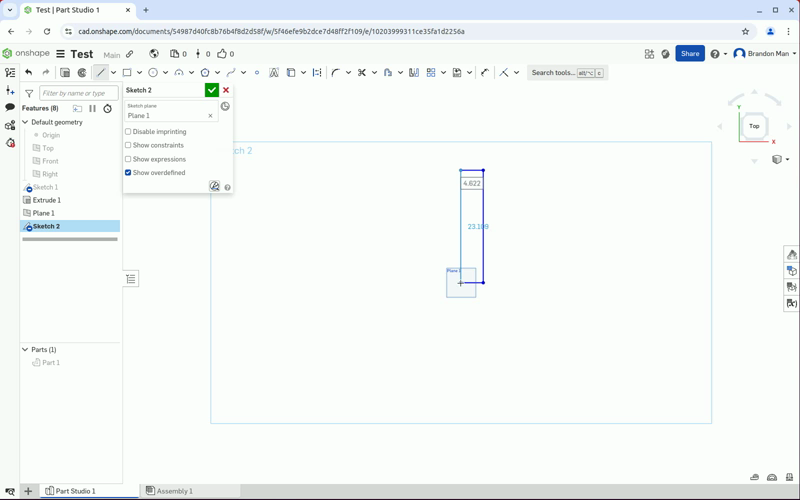
key_up(shift)
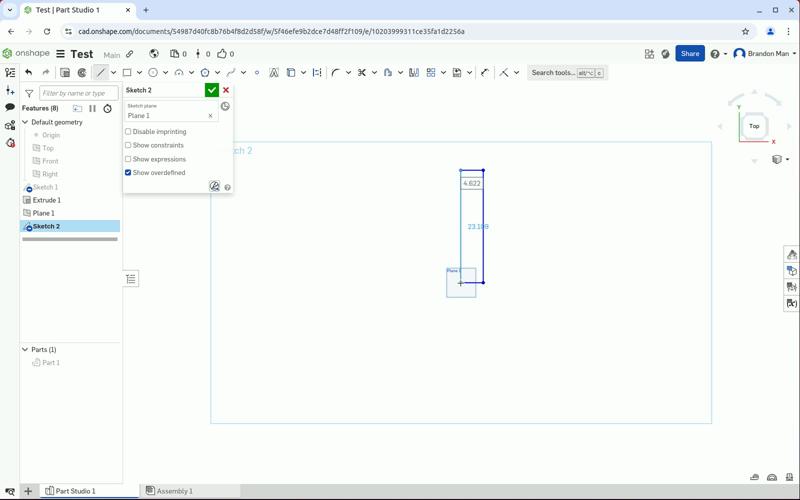
click(460, 282)
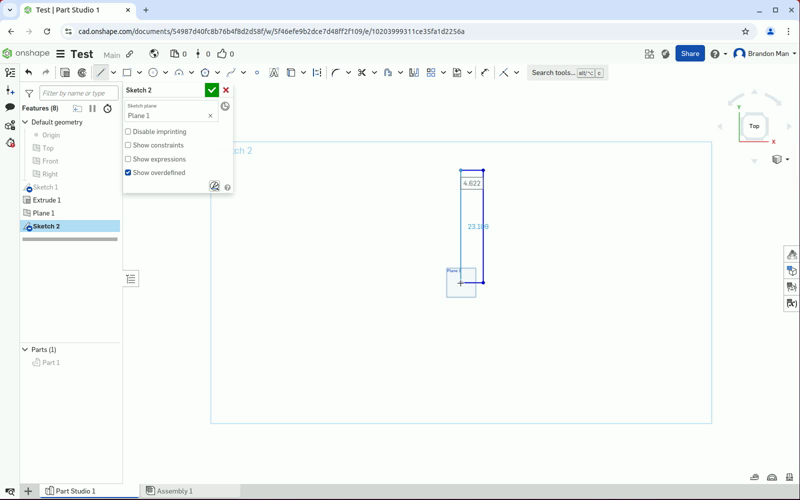
key(esc)
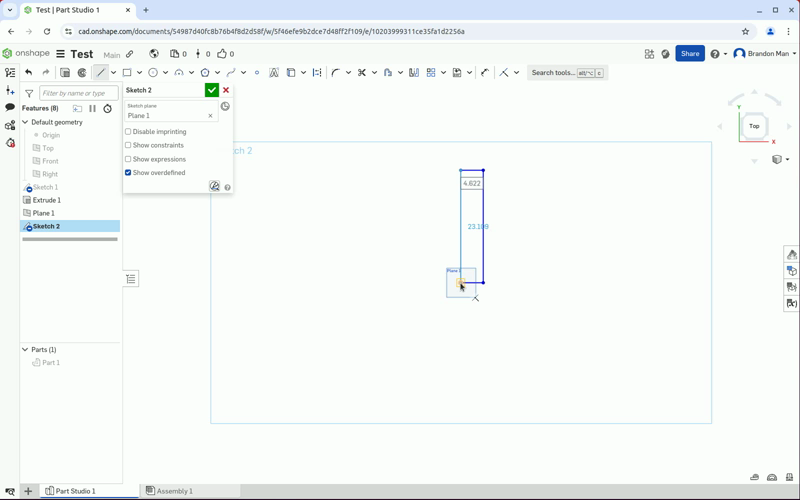
mouse_move(466, 256)
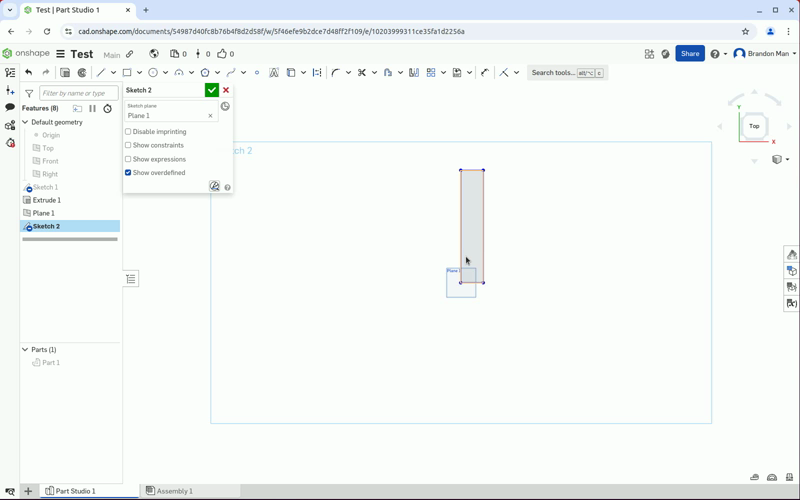
click(466, 256)
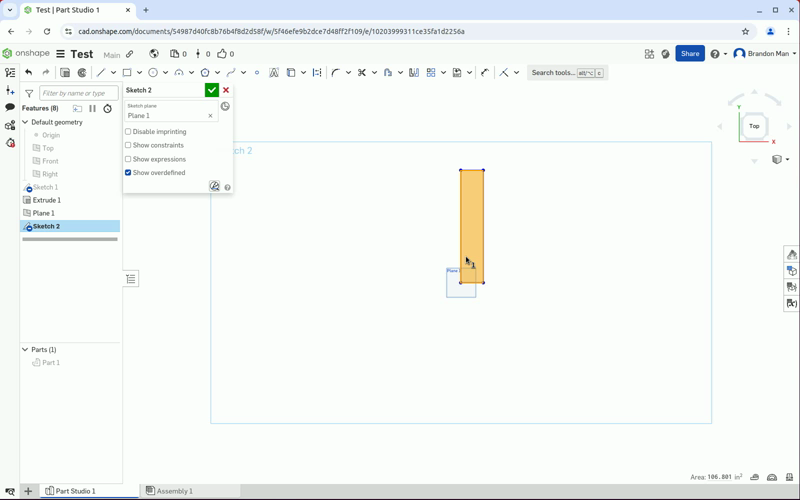
mouse_move(73, 352)
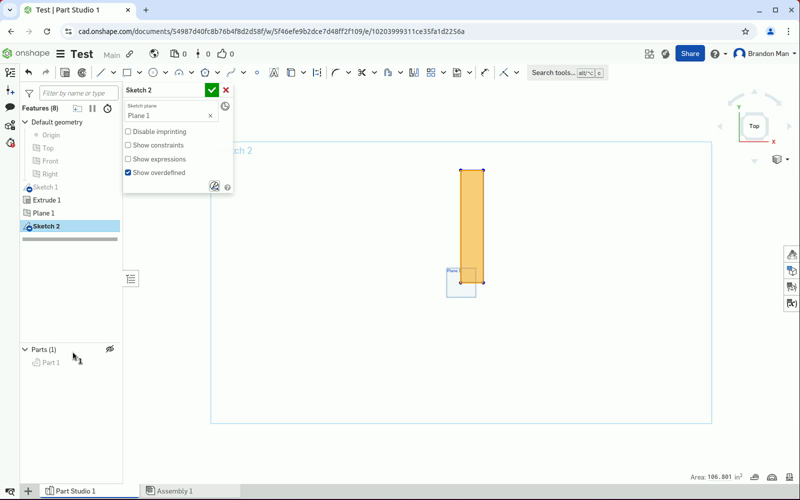
key(shift+y)
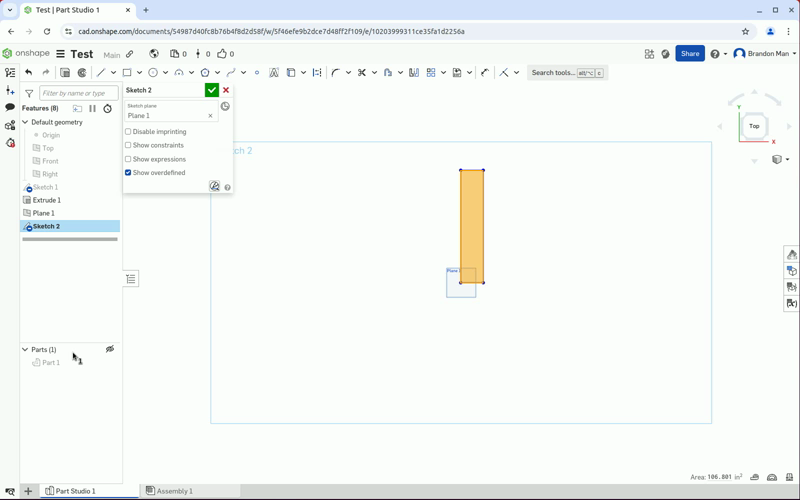
key(shift+e)
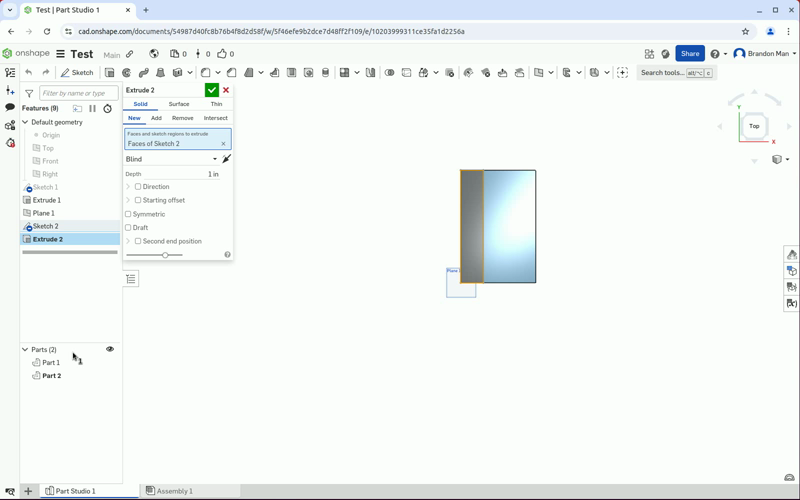
mouse_move(143, 106)
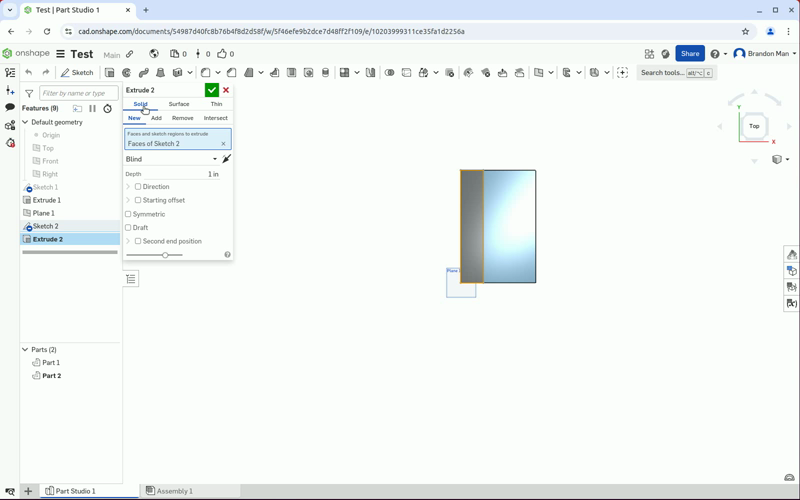
click(143, 106)
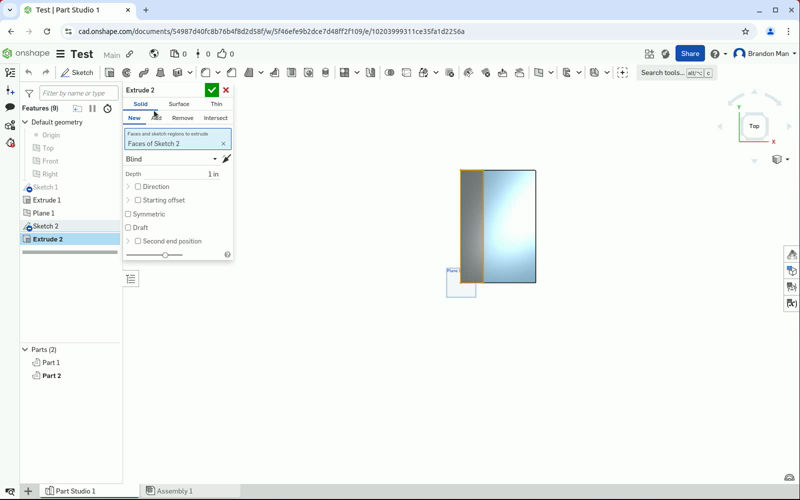
mouse_move(186, 120)
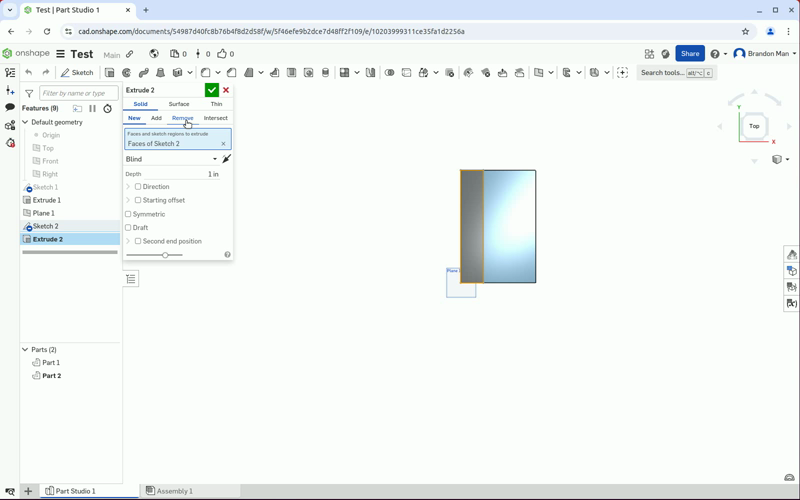
click(186, 120)
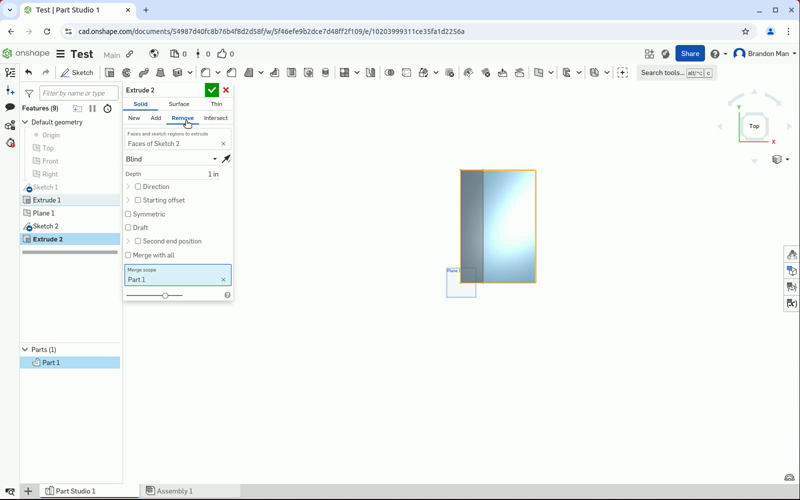
key(tab, 4)
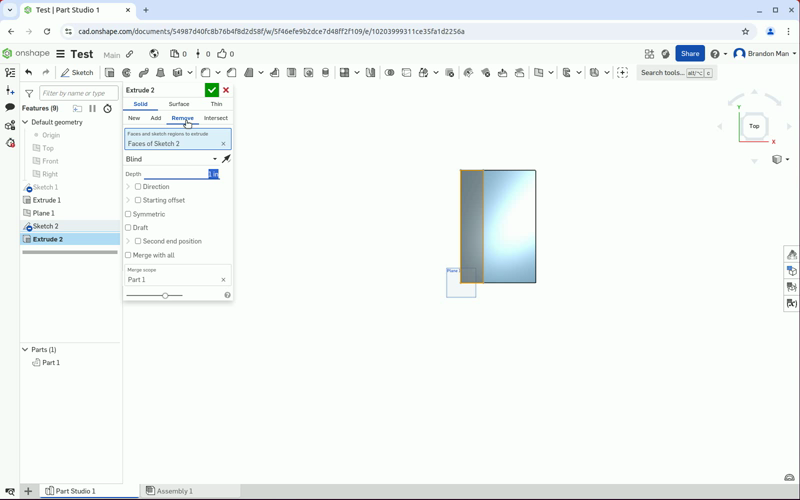
text(4.574)
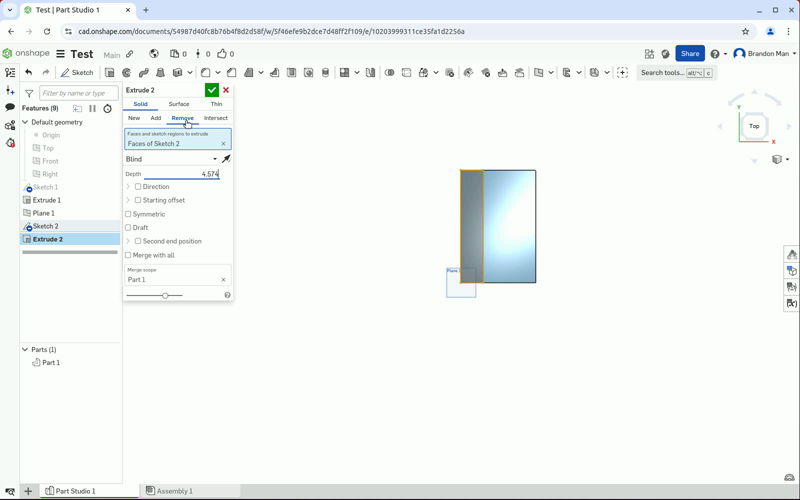
key(tab, 6)
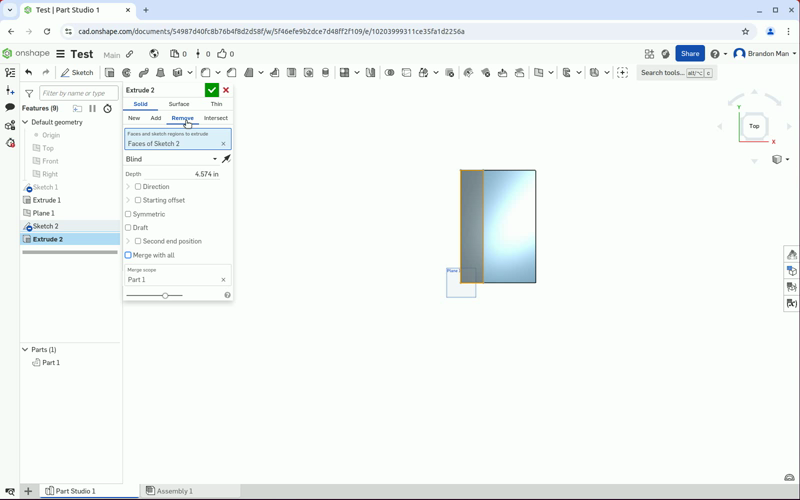
key(space)
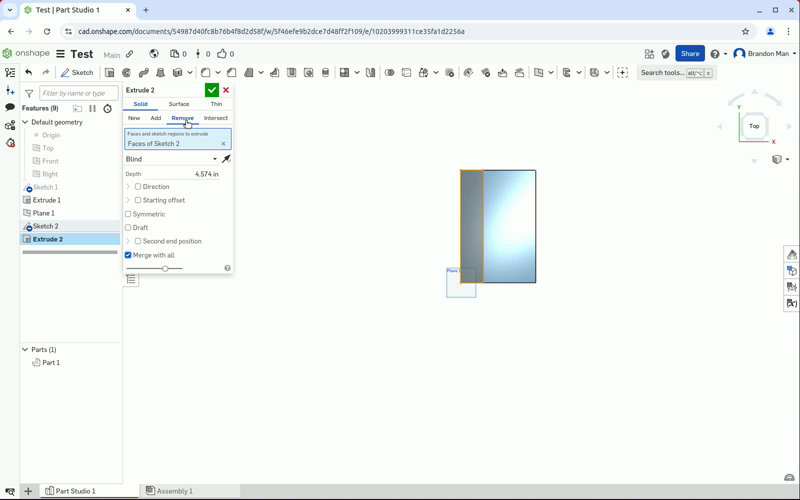
key(enter)
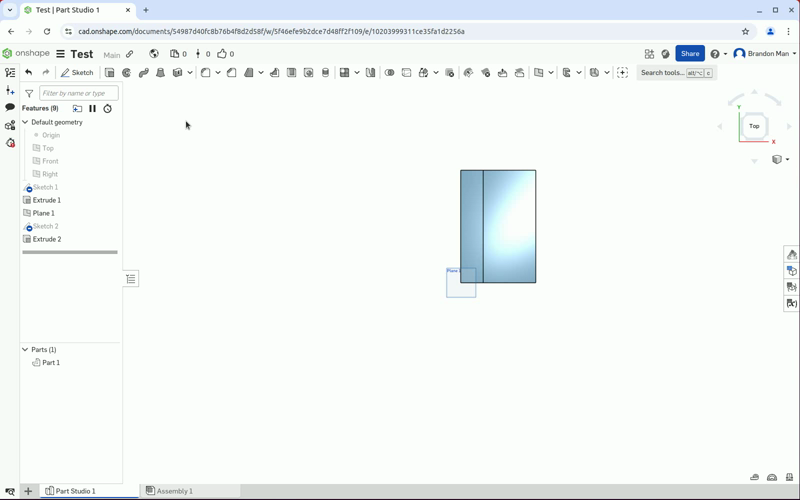
key(shift+h)
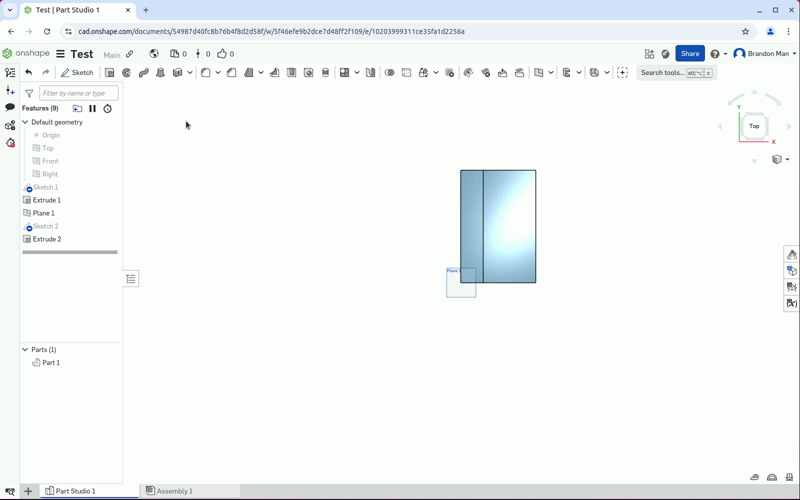
key(shift+h)
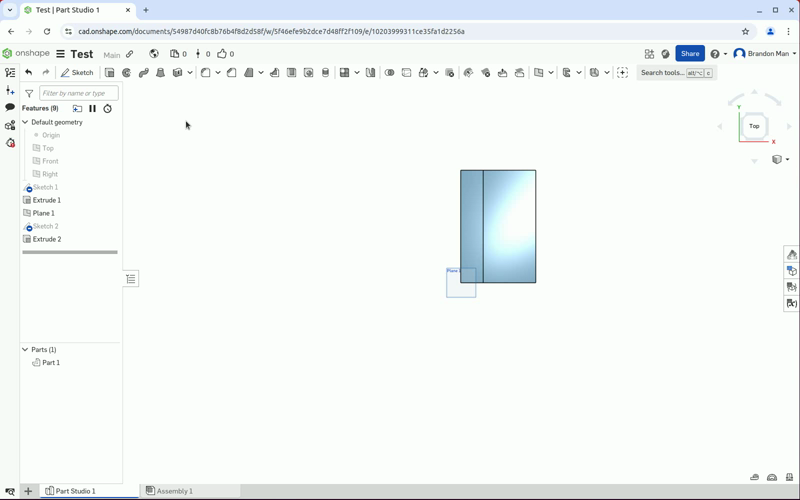
mouse_move(73, 189)
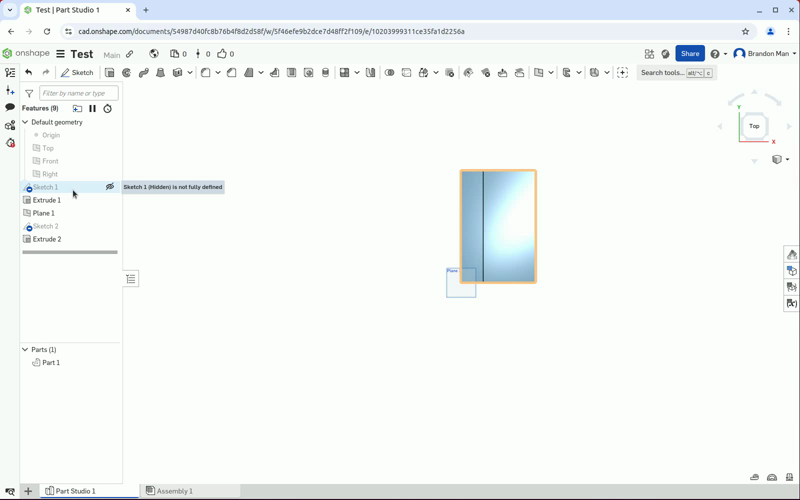
click(73, 189)
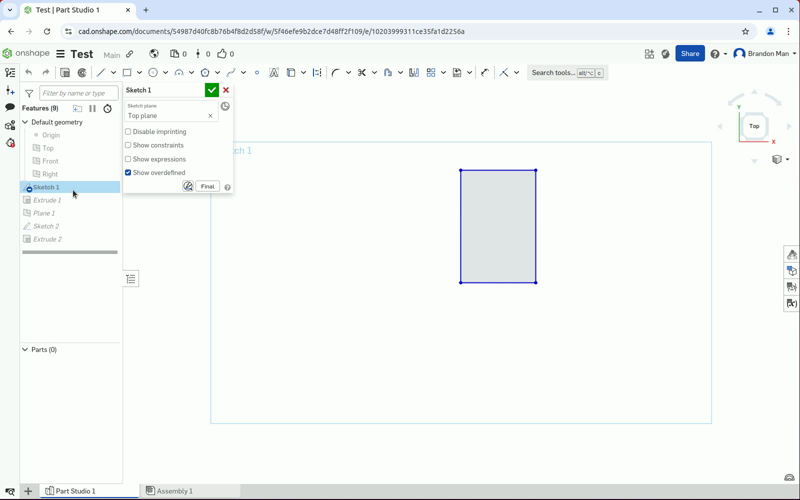
mouse_move(229, 92)
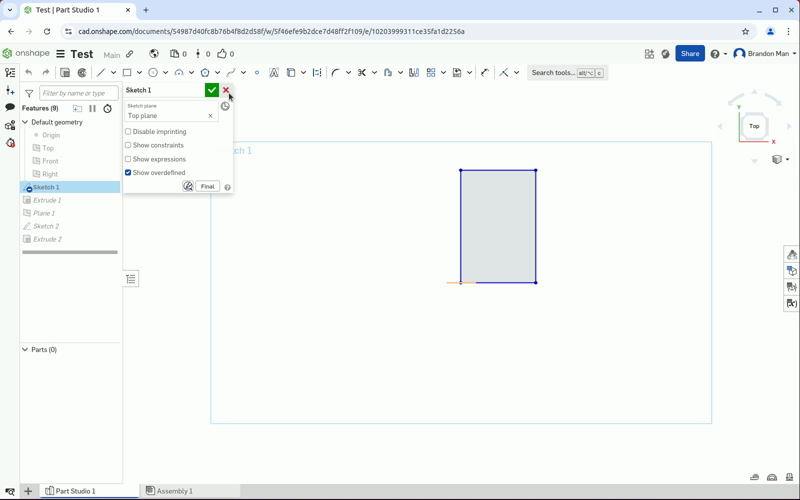
click(229, 92)
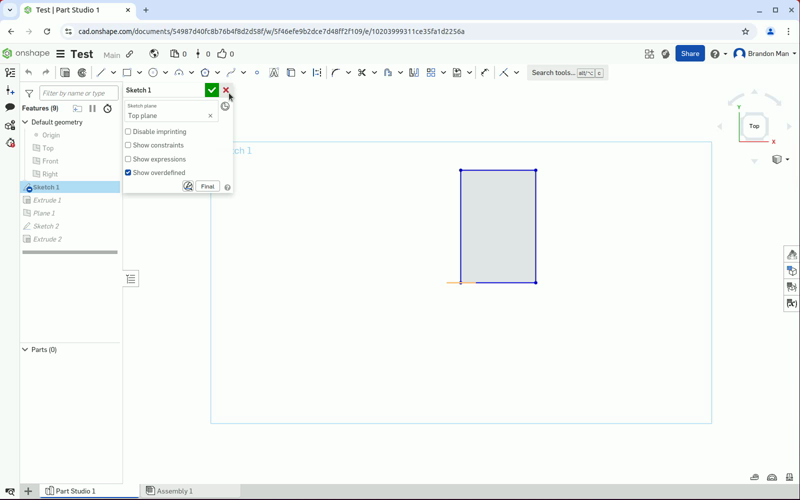
key(shift+s)
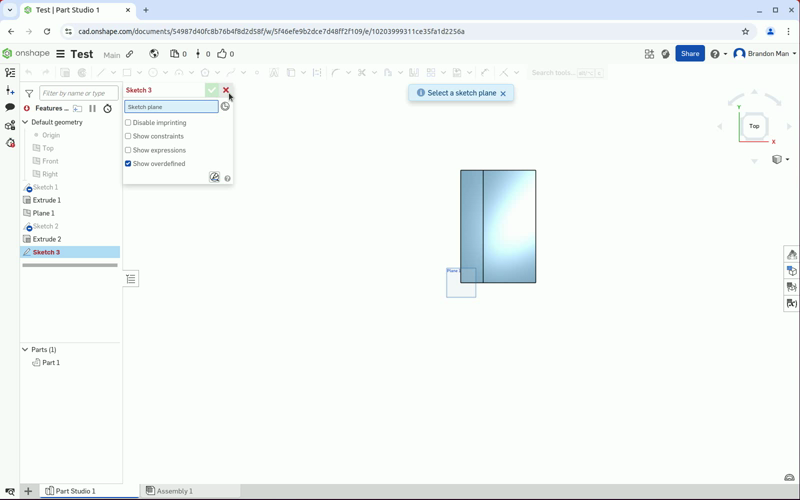
mouse_move(73, 215)
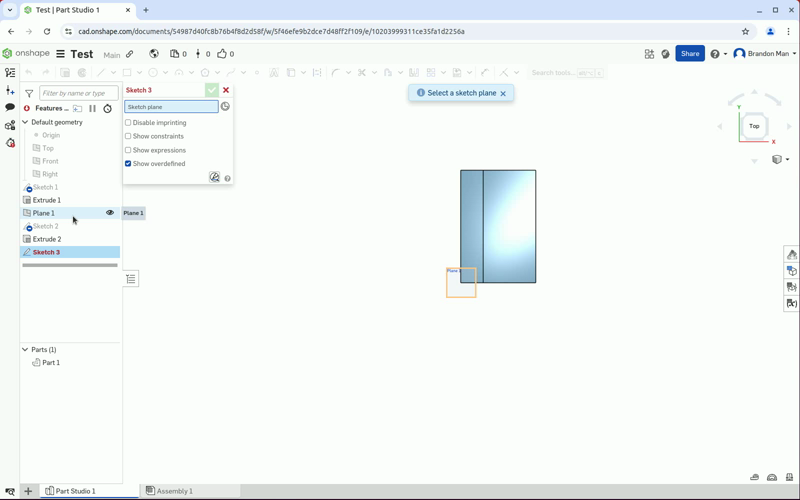
click(73, 215)
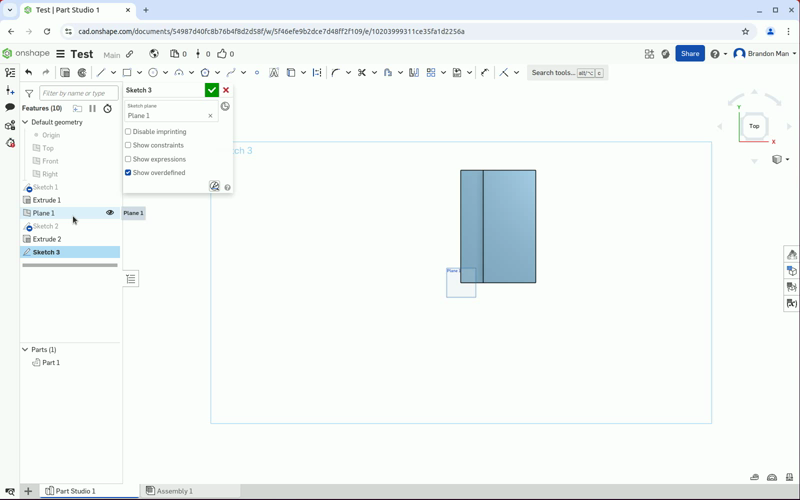
mouse_move(73, 352)
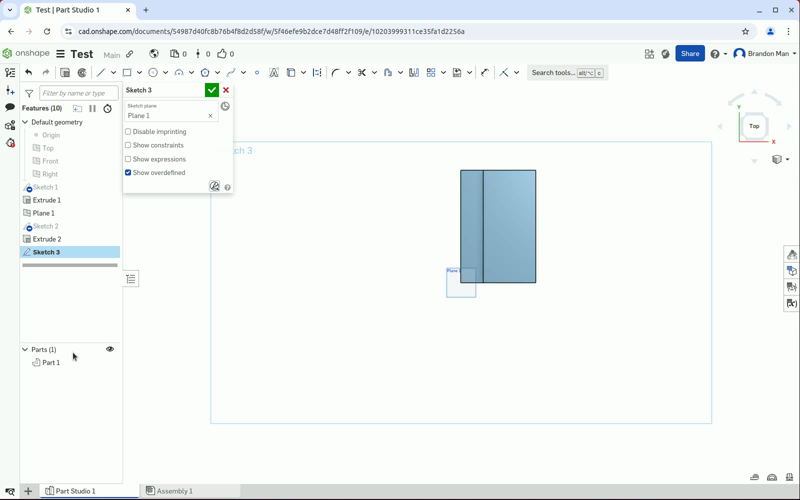
key(y)
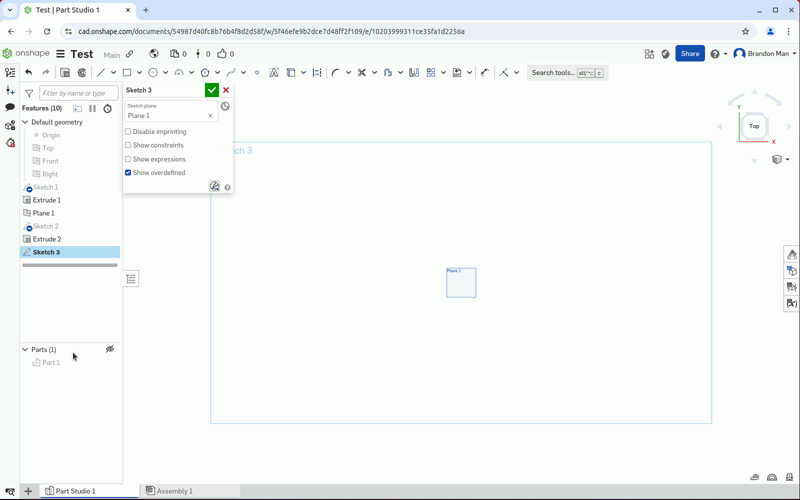
key(c)
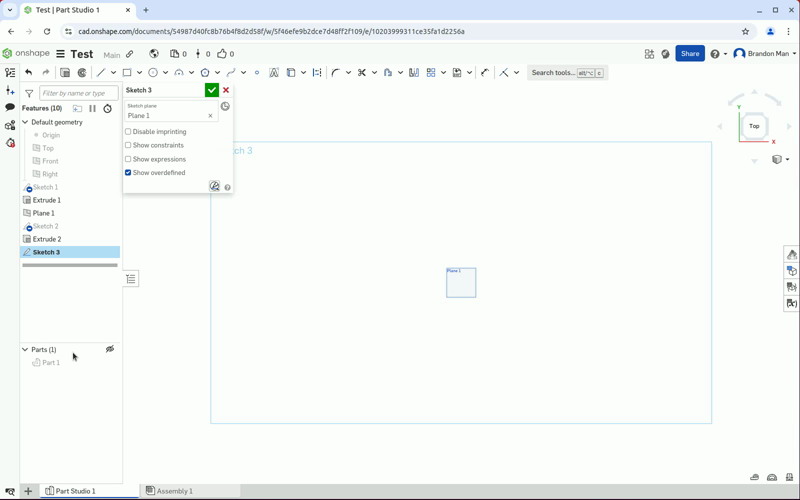
key_down(shift)
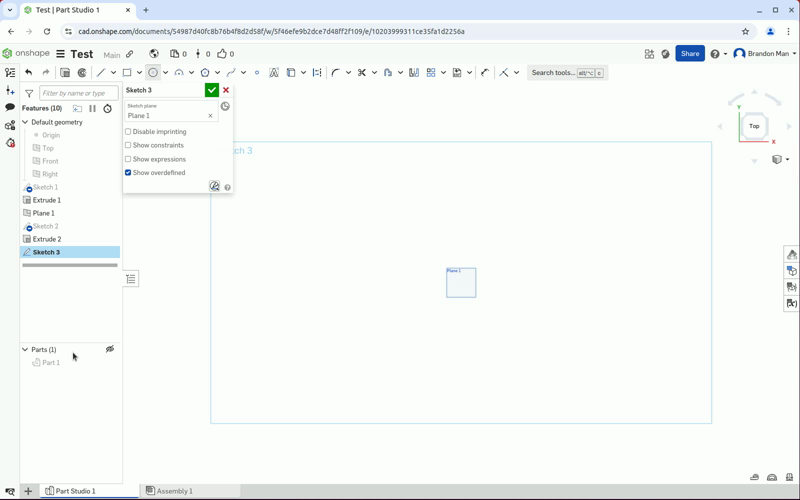
mouse_move(510, 226)
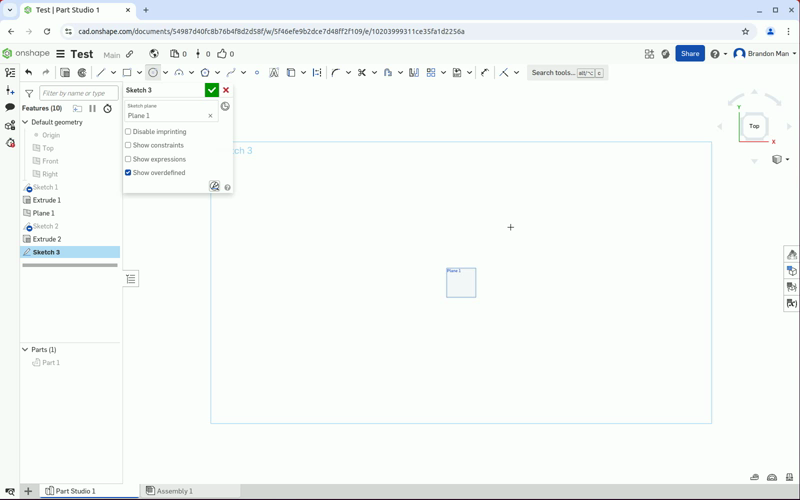
click(510, 226)
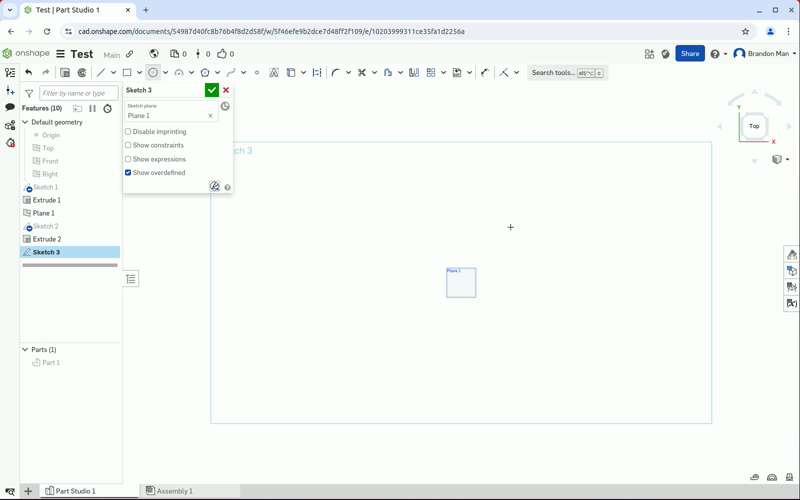
key_up(shift)
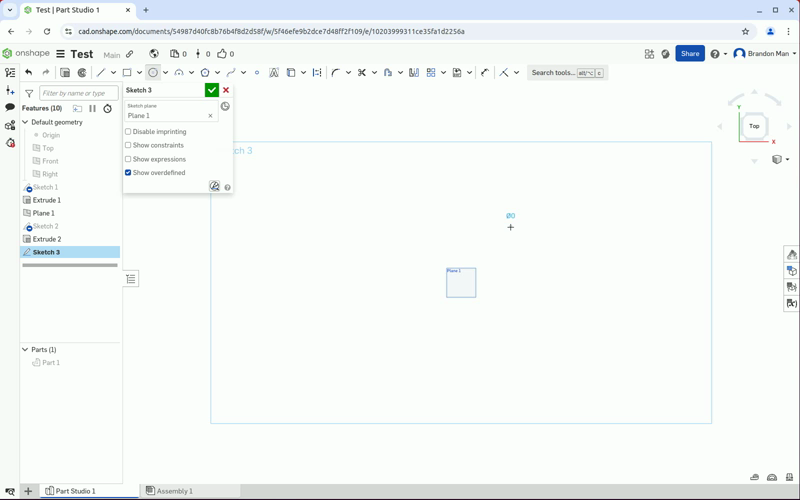
mouse_move(526, 226)
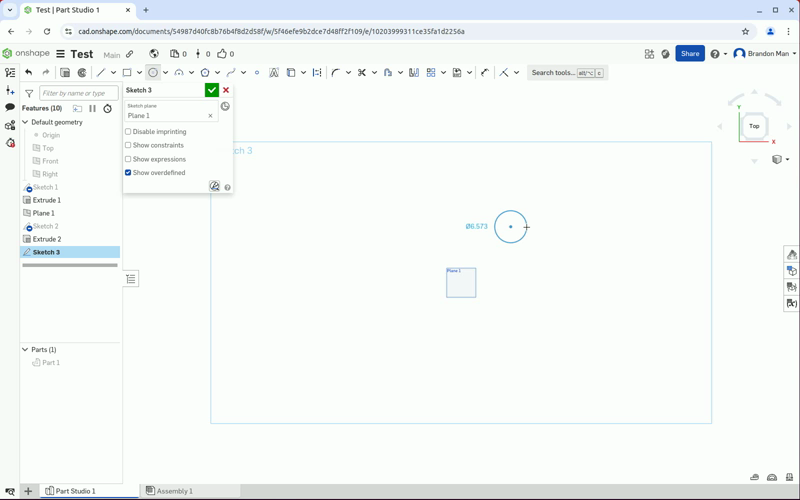
click(526, 226)
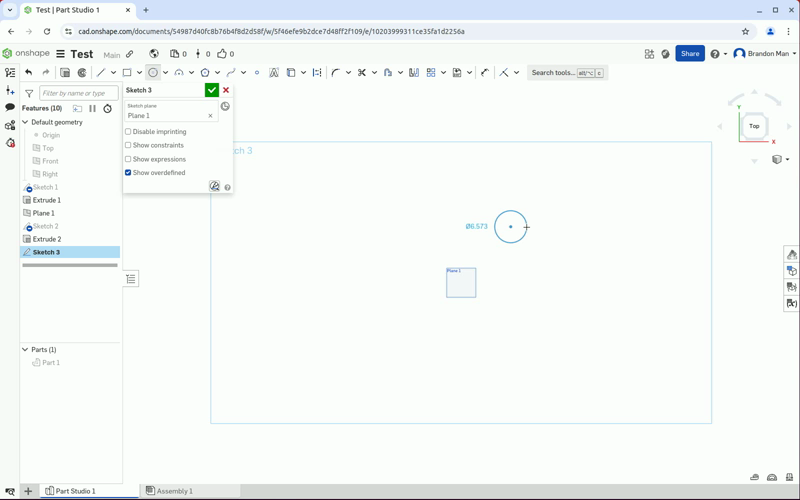
key(esc)
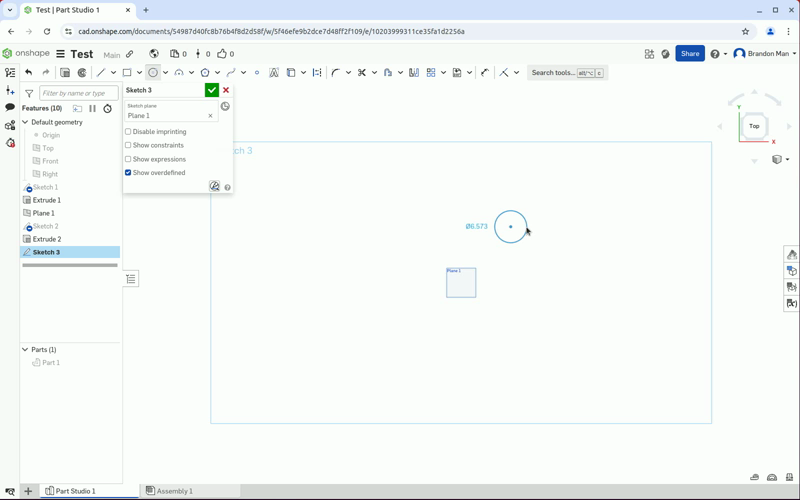
mouse_move(512, 224)
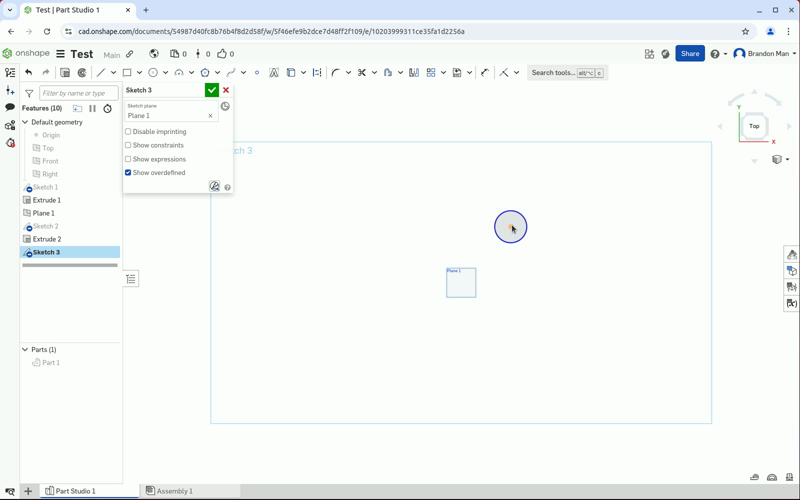
scroll(6)
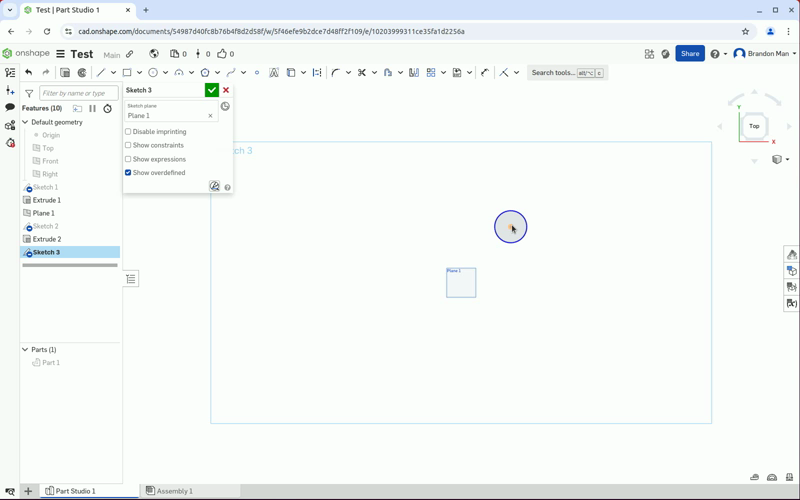
scroll(6)
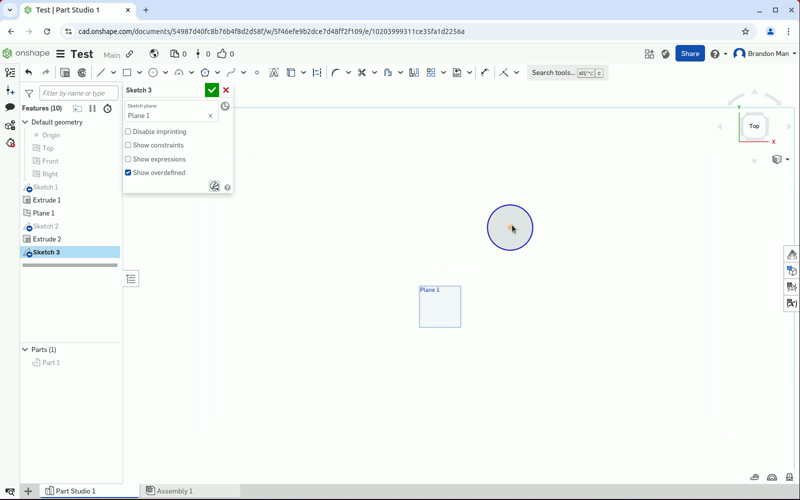
scroll(6)
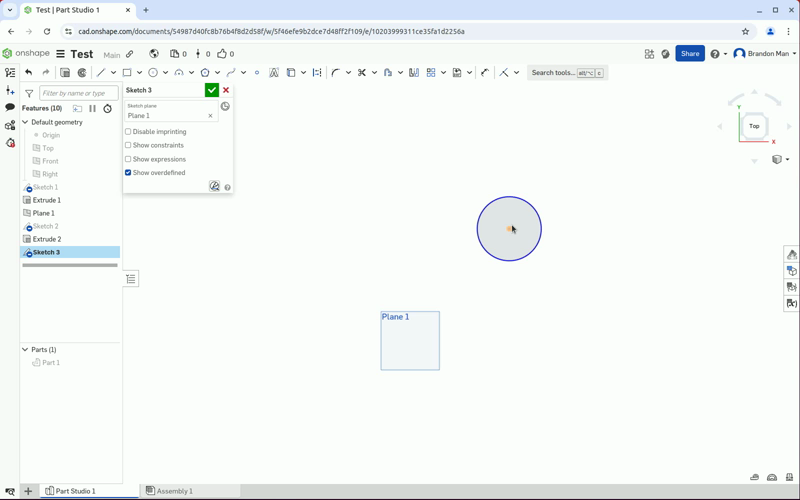
scroll(6)
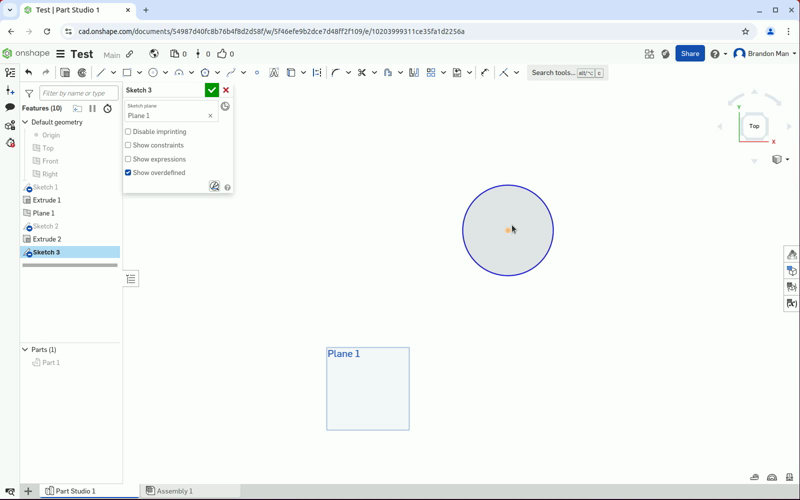
scroll(6)
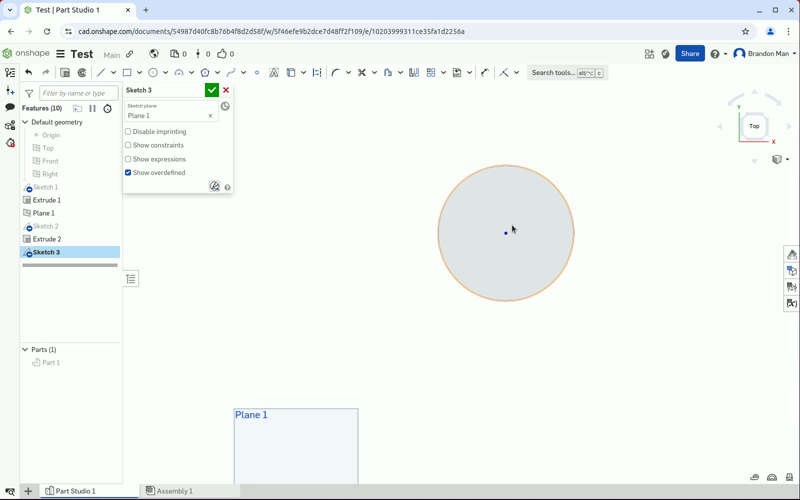
scroll(6)
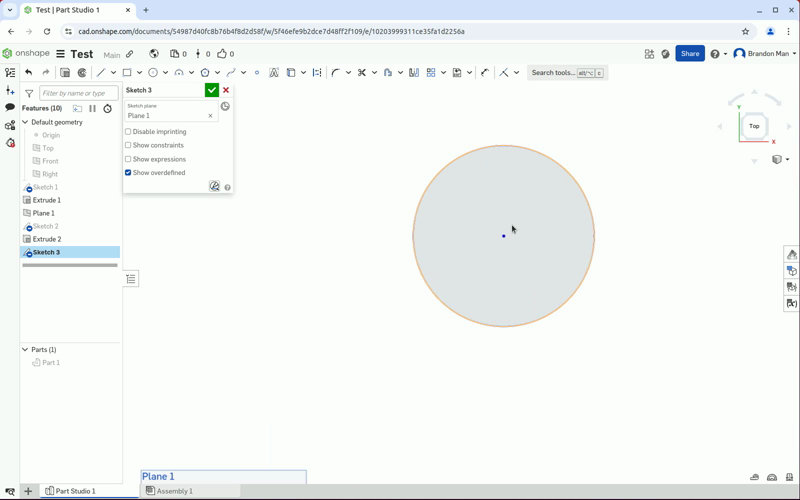
scroll(6)
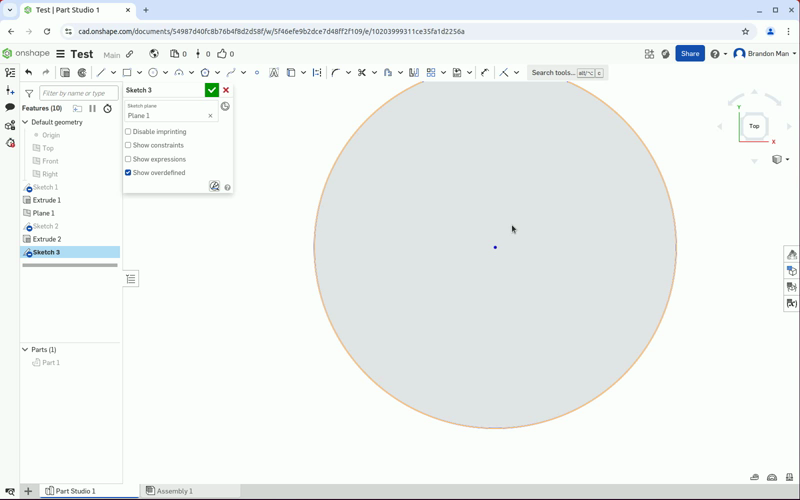
click(512, 224)
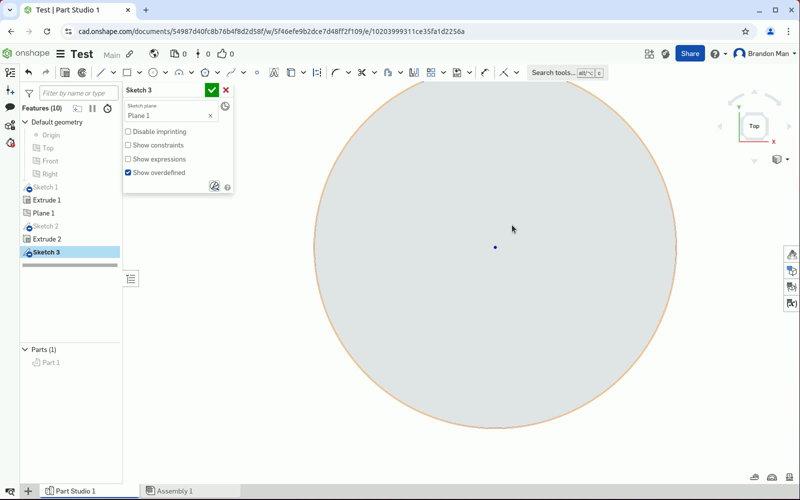
scroll(-6)
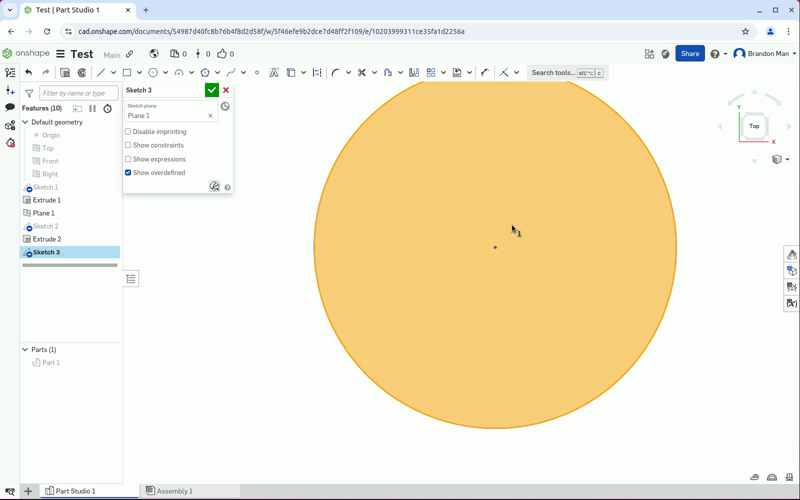
scroll(-6)
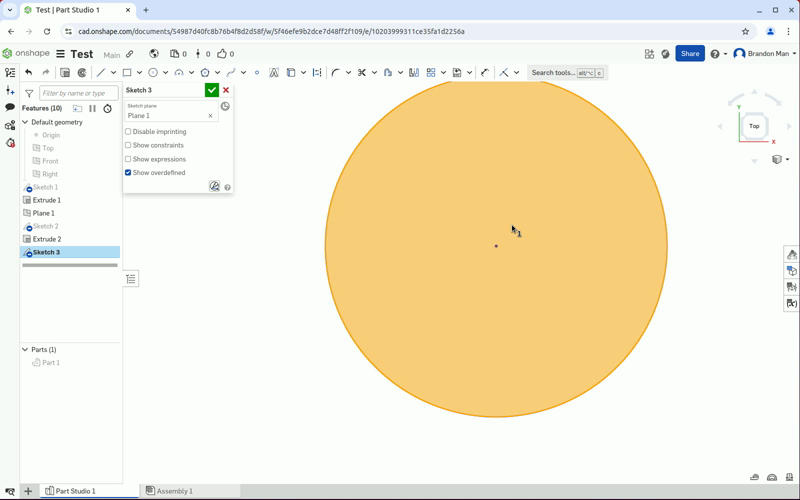
scroll(-6)
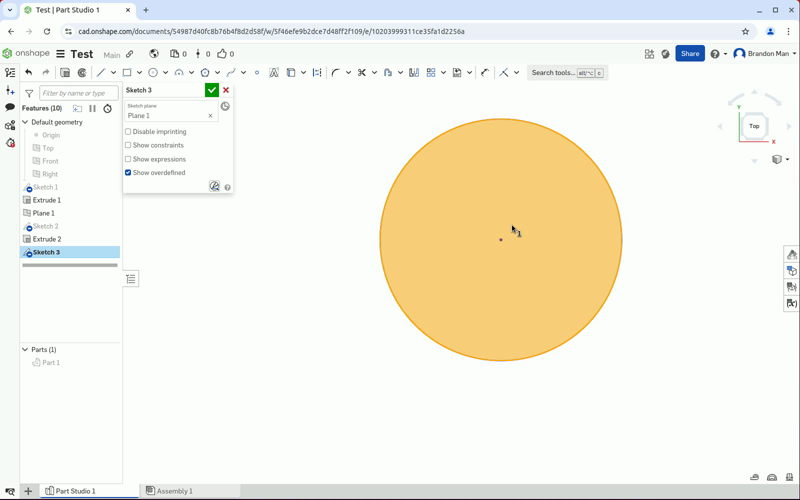
scroll(-6)
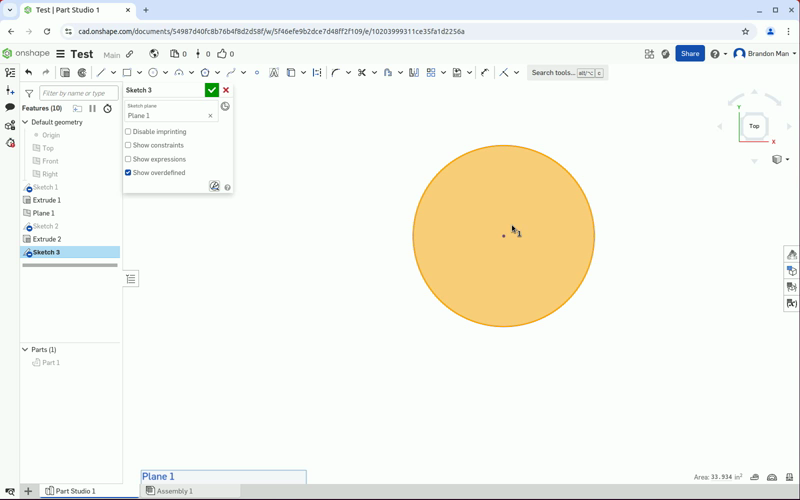
scroll(-6)
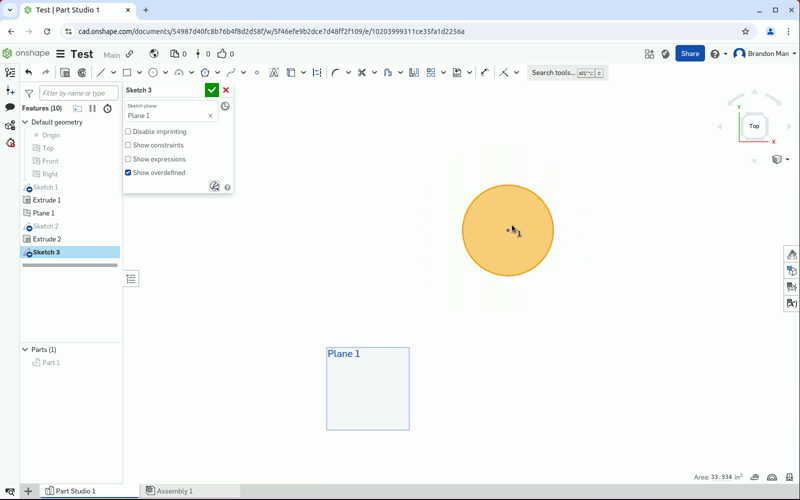
scroll(-6)
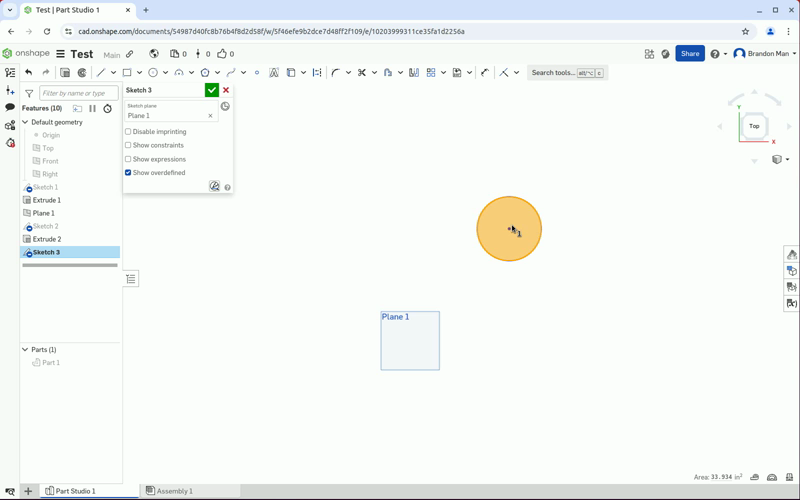
scroll(-6)
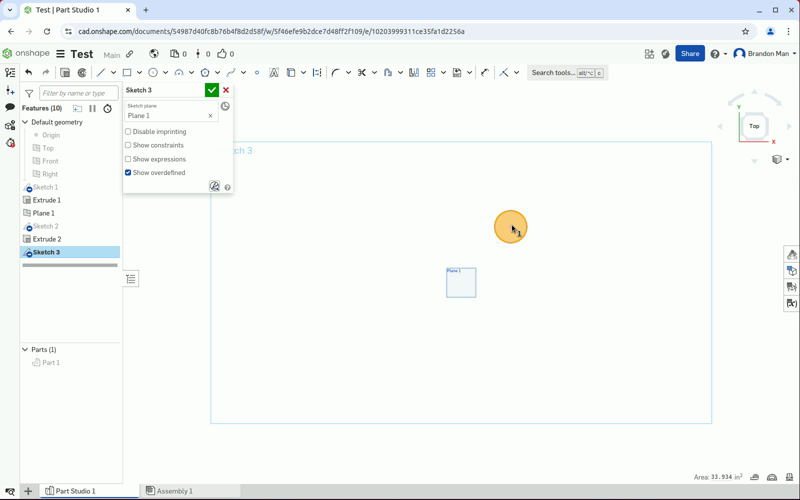
mouse_move(73, 352)
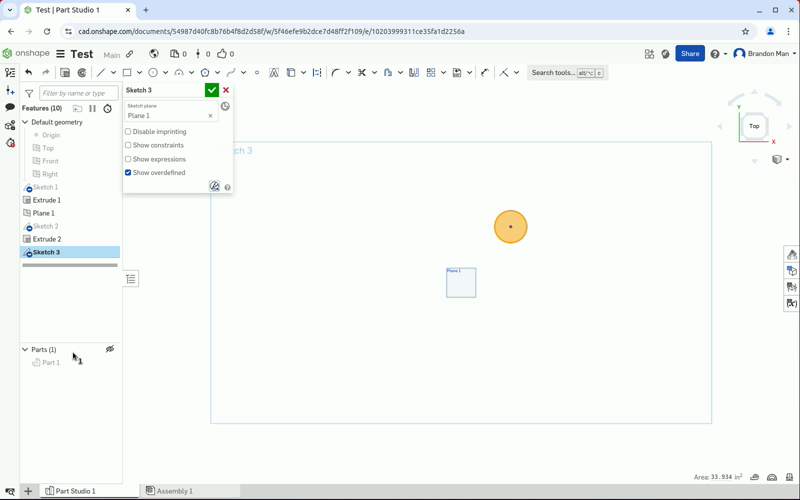
key(shift+y)
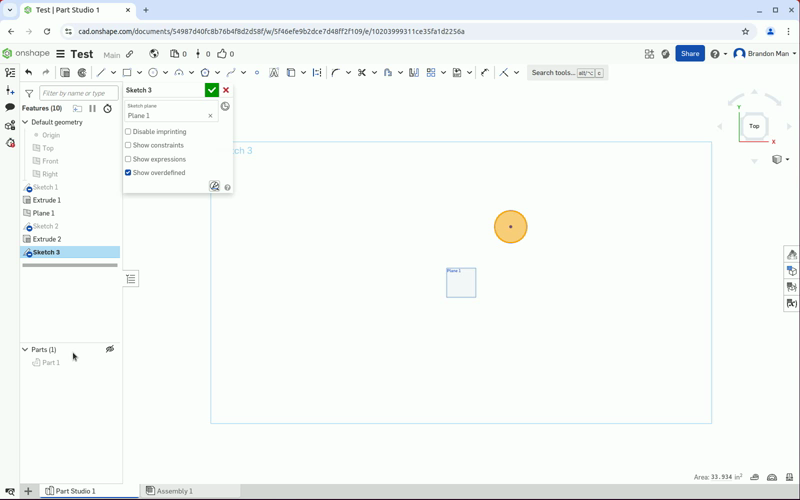
key(shift+e)
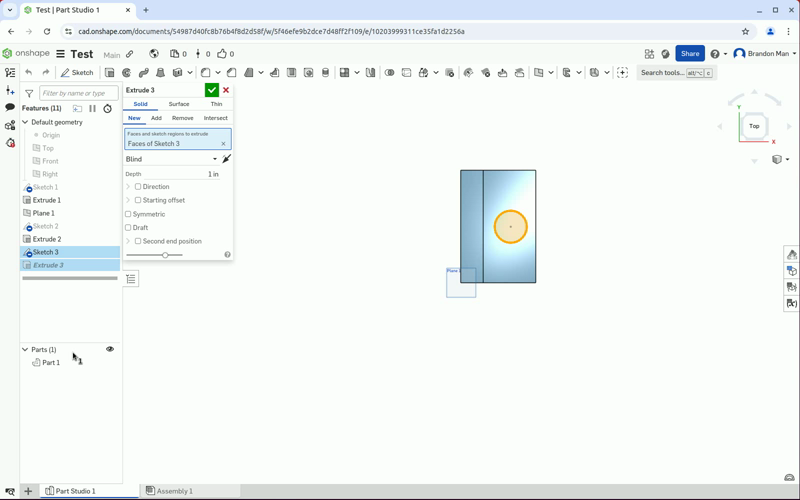
mouse_move(143, 106)
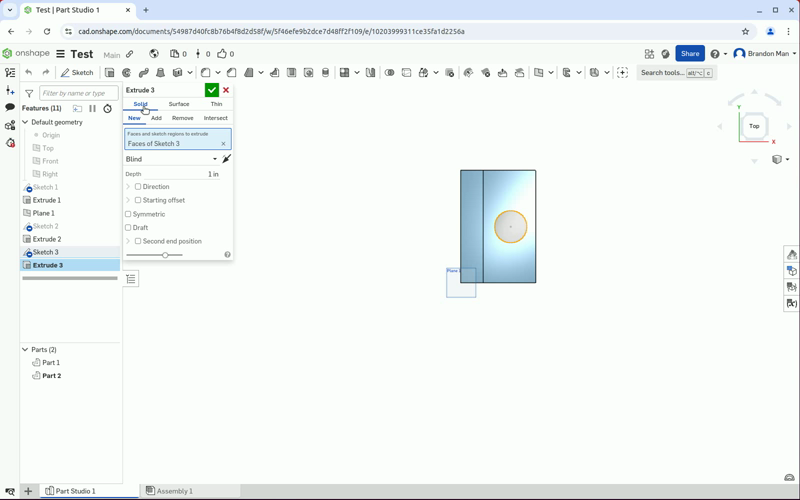
click(143, 106)
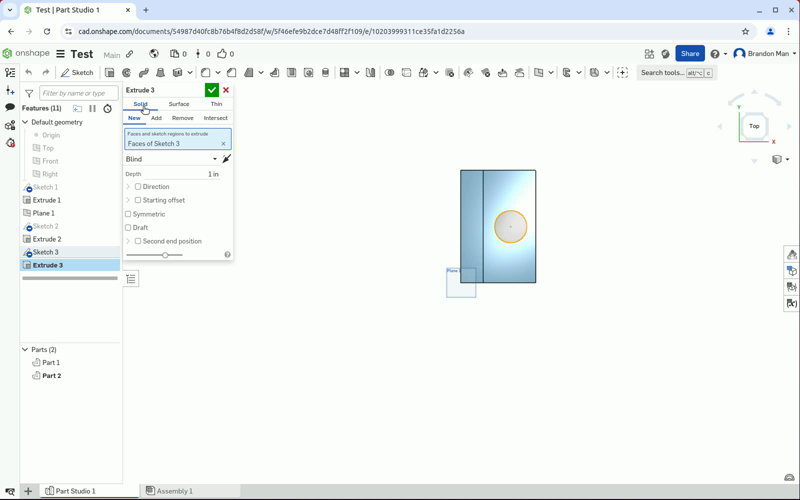
mouse_move(186, 120)
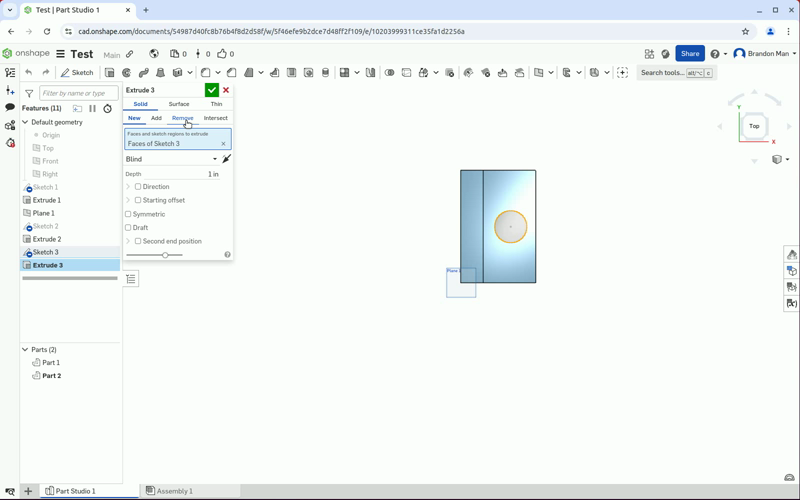
click(186, 120)
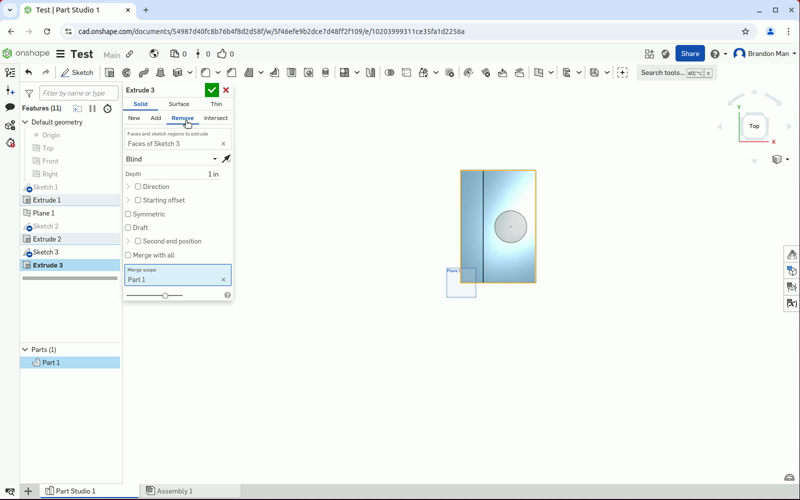
key(tab, 4)
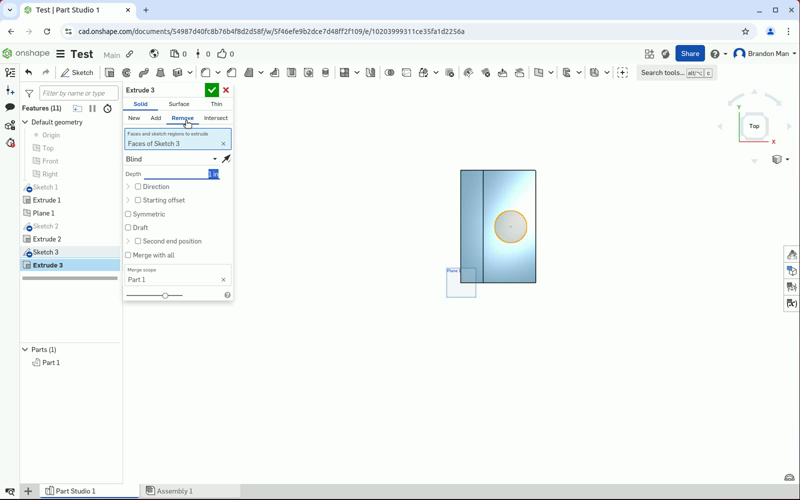
text(30.811)
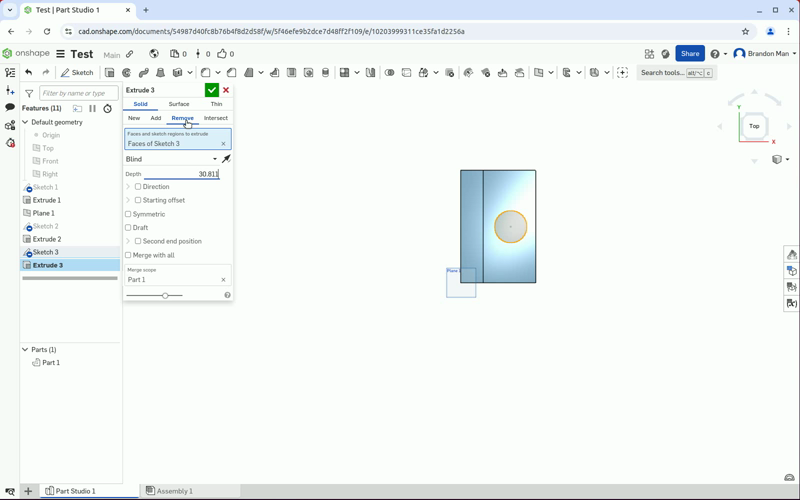
key(tab, 6)
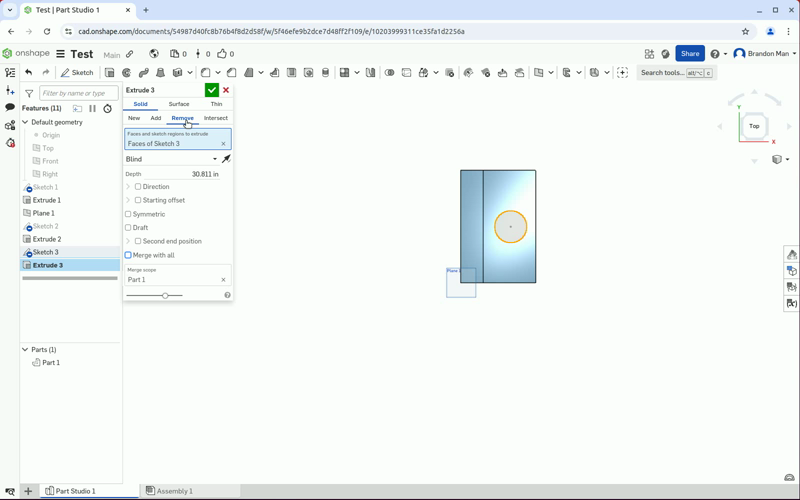
key(space)
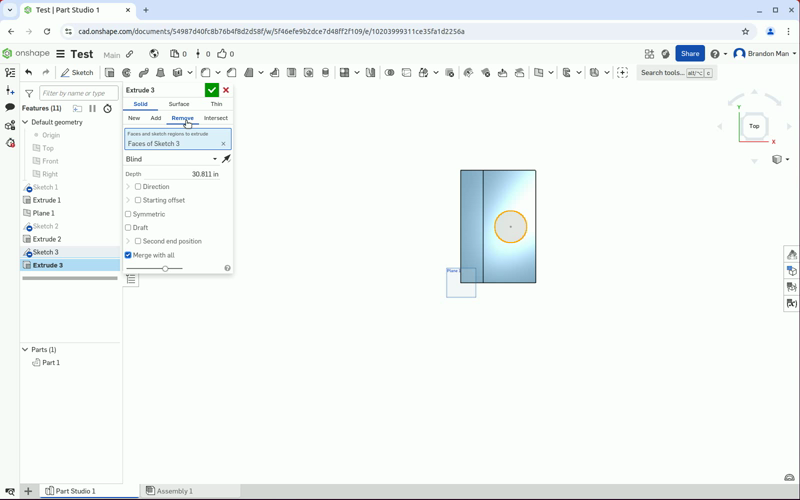
key(enter)
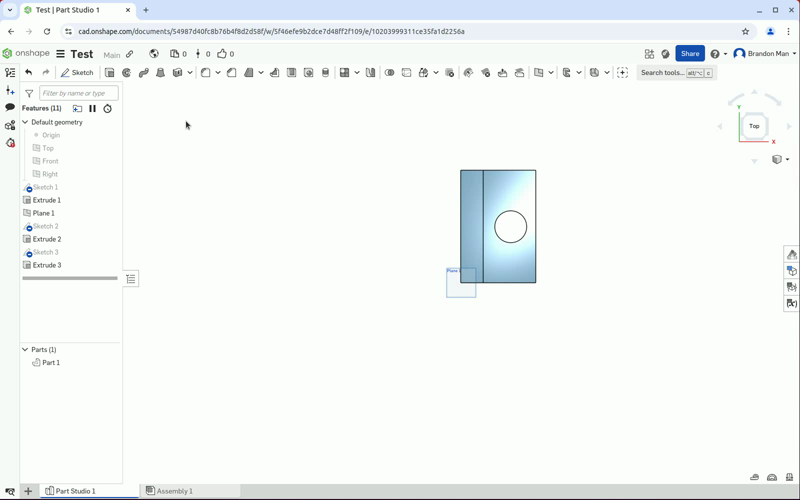
key(shift+h)
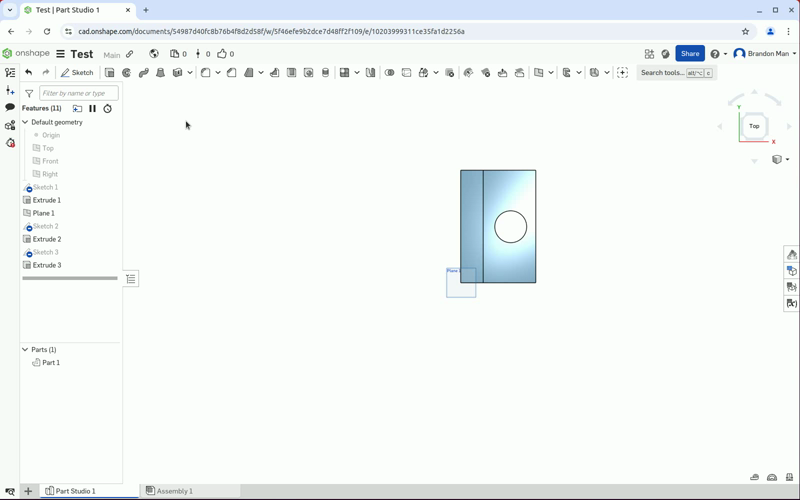
key(shift+h)
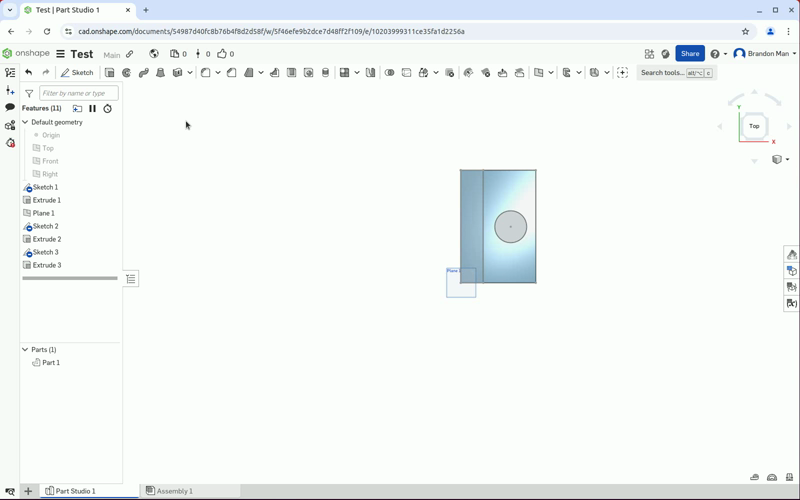
key(shift+7)
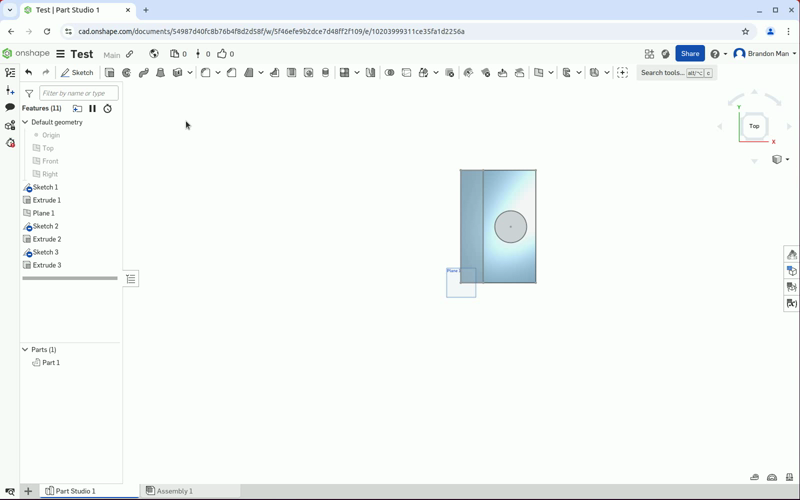
key(up, 3)
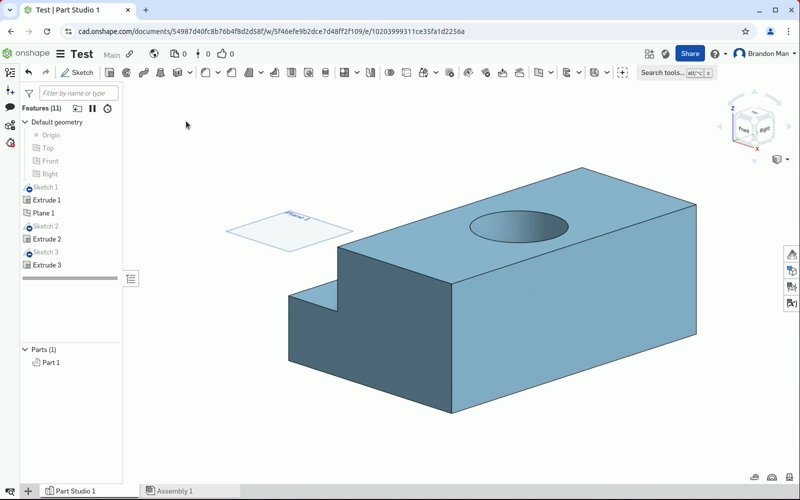
key(left, 3)
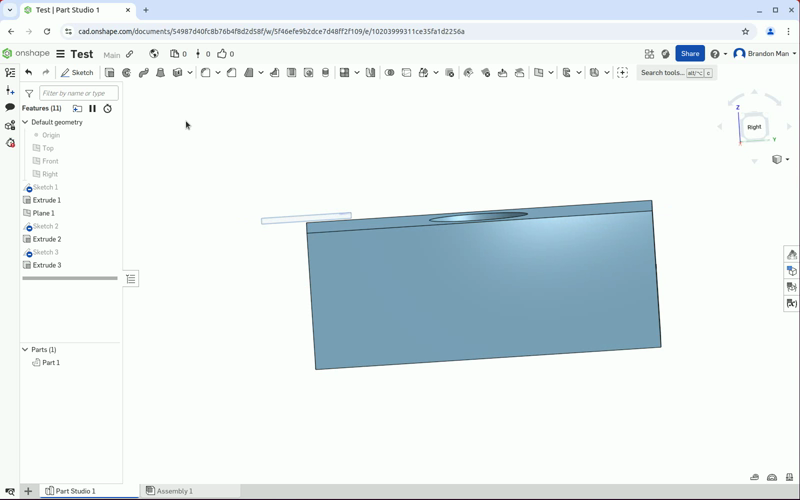
key(right, 3)
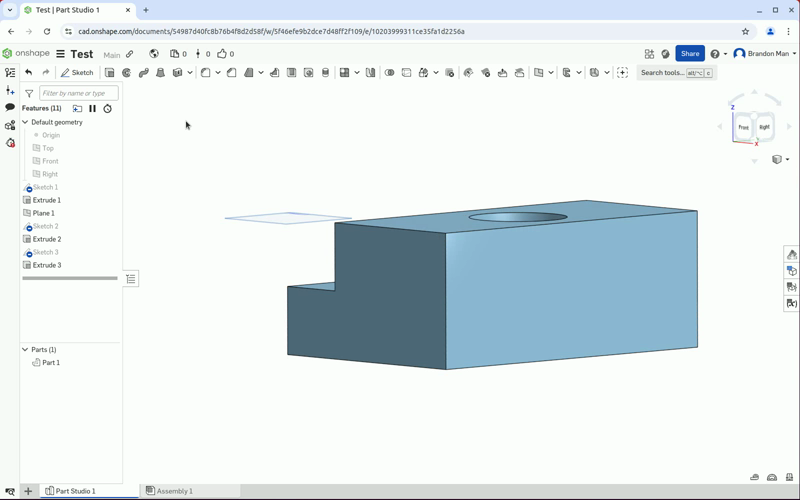
key(down, 3)
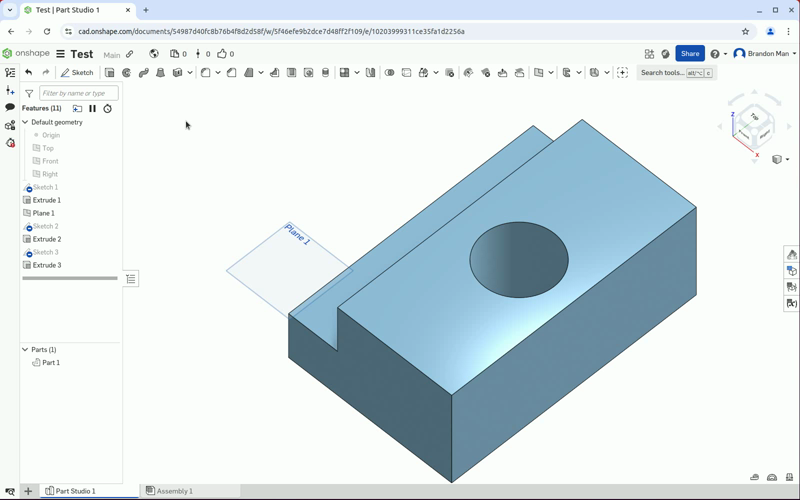
mouse_move(73, 189)
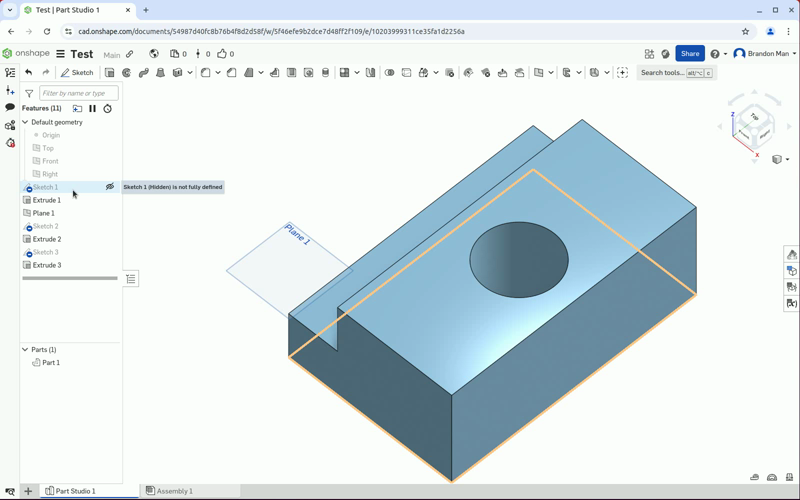
click(73, 189)